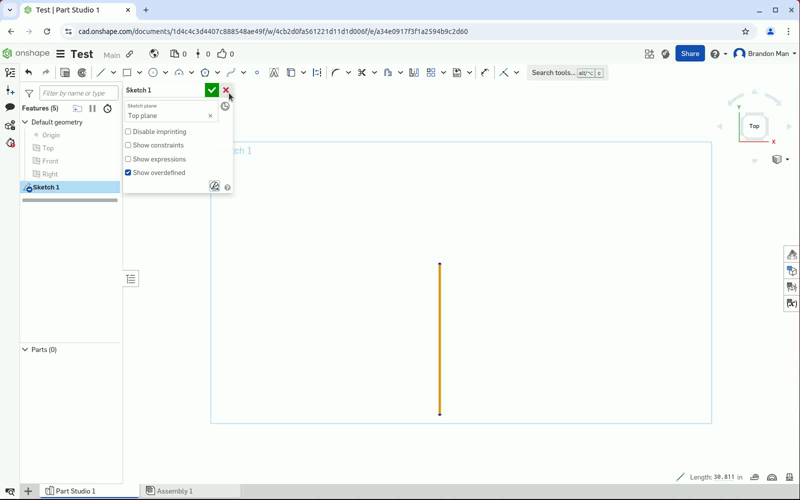
key(shift+h)
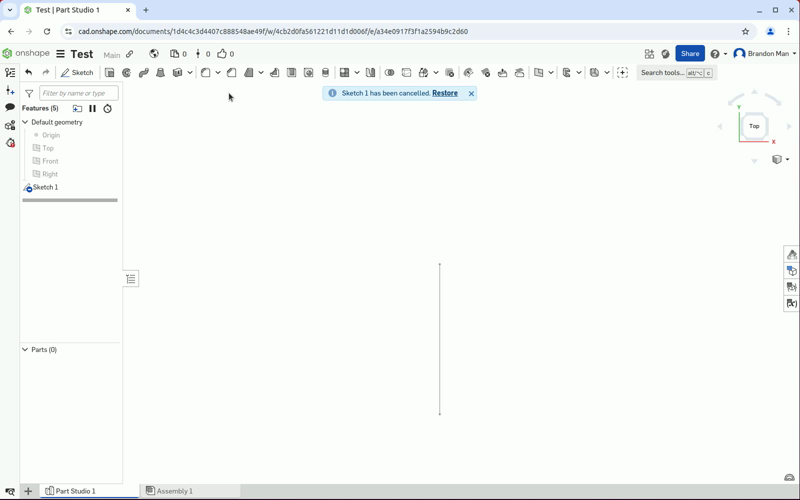
mouse_move(73, 352)
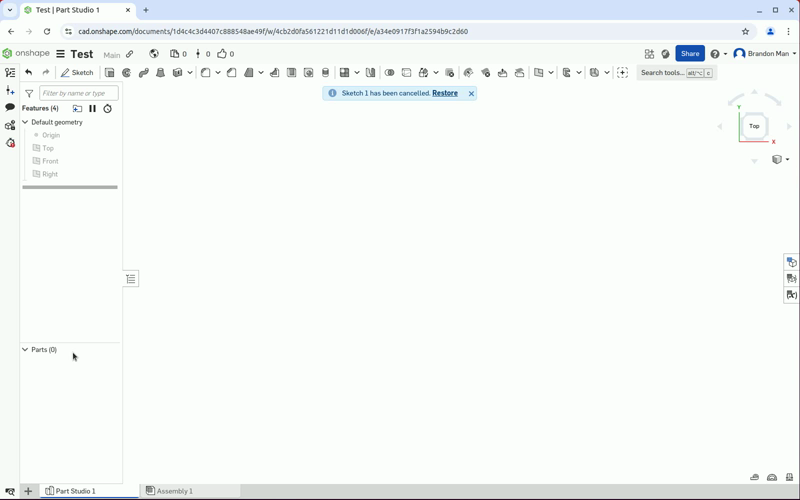
key(y)
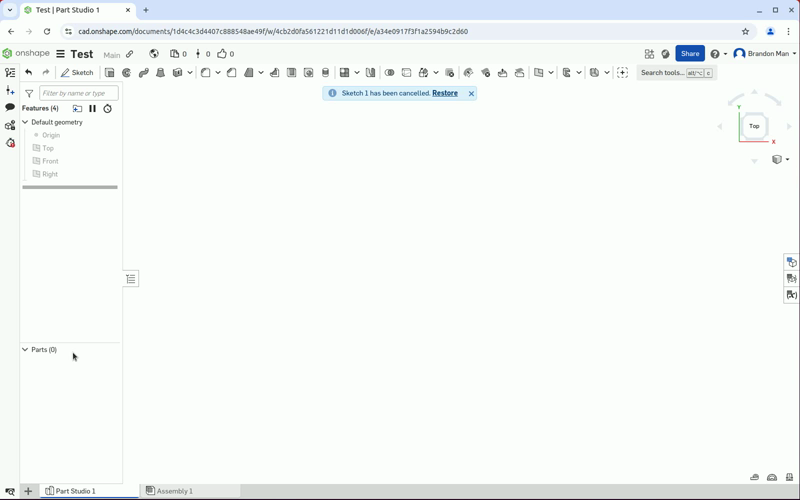
key(shift+p)
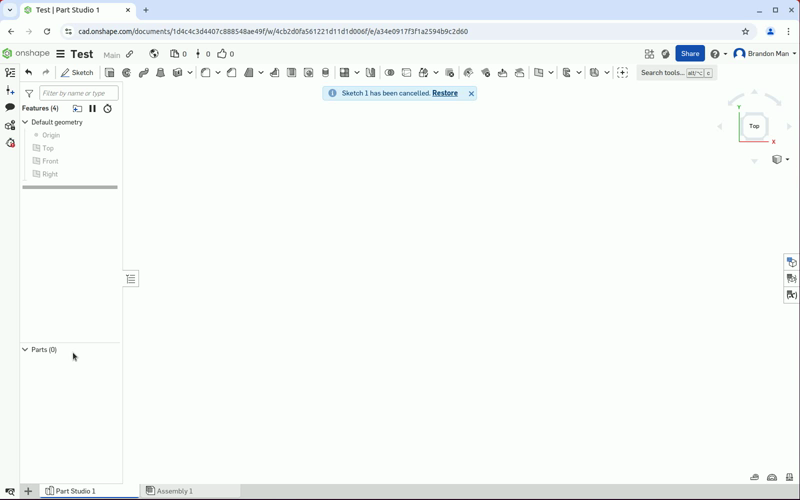
key(space)
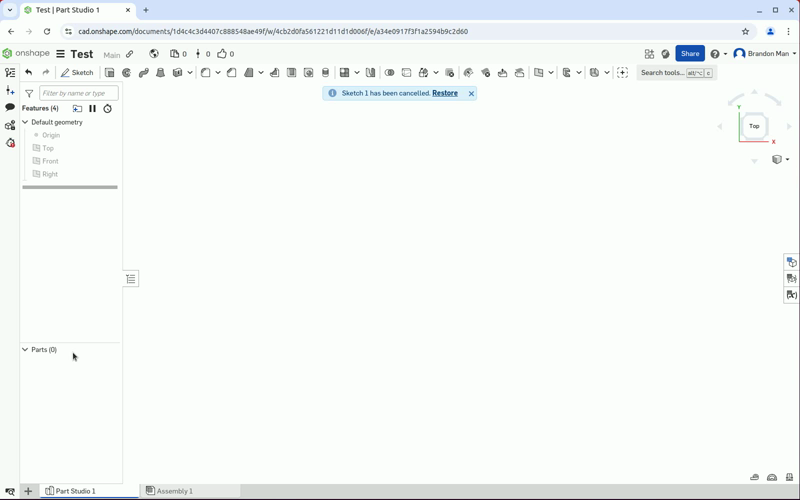
key_down(shift)
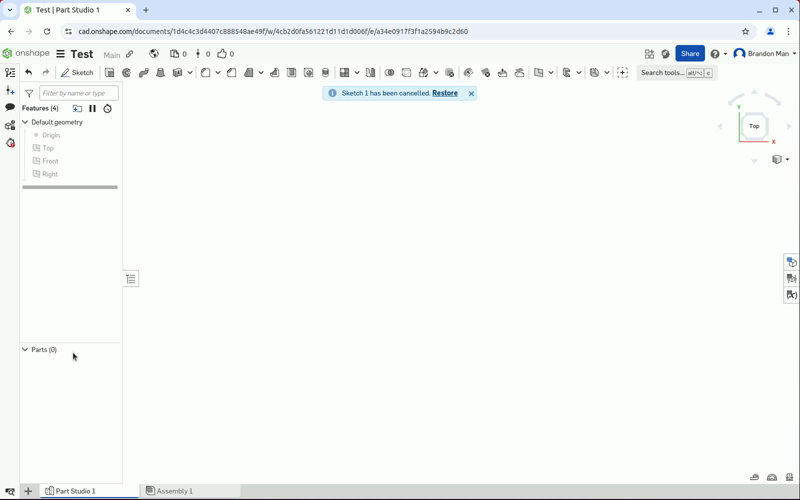
key(up)
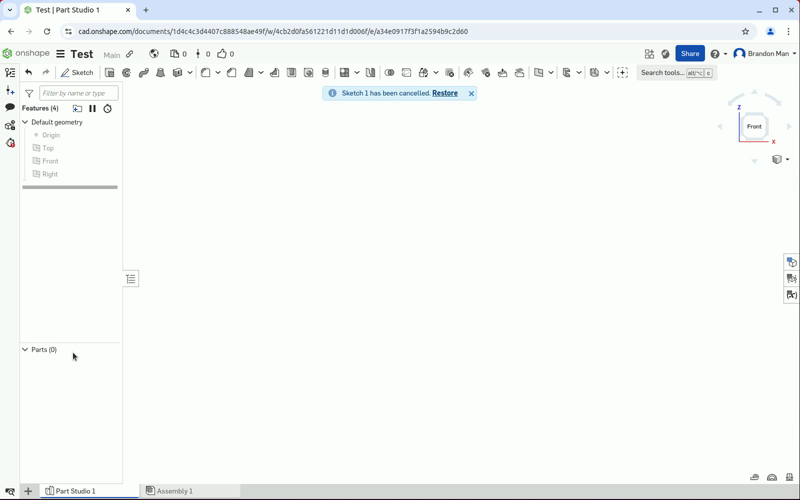
key_up(shift)
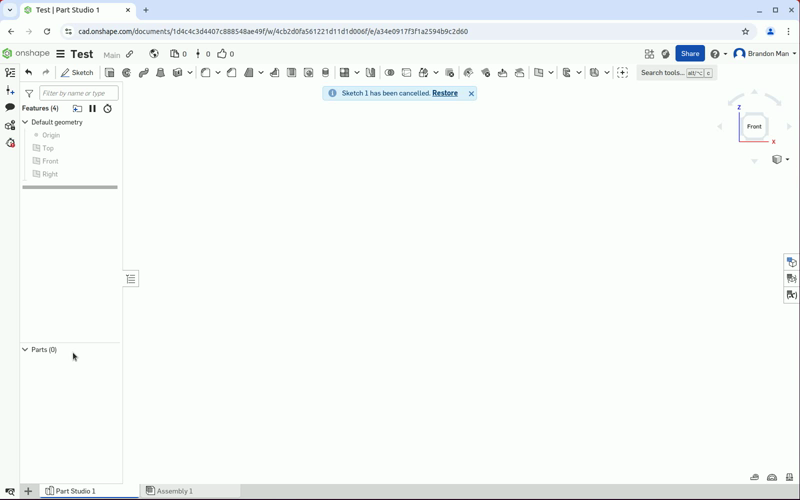
mouse_move(73, 352)
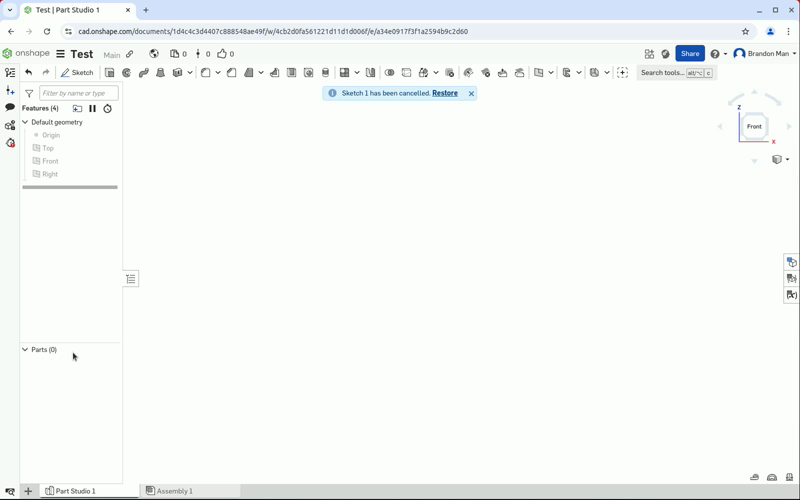
key(shift+y)
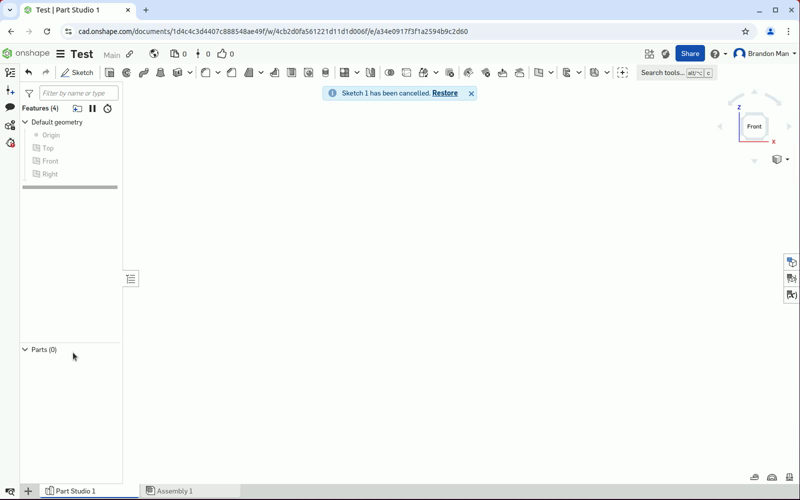
key(shift+s)
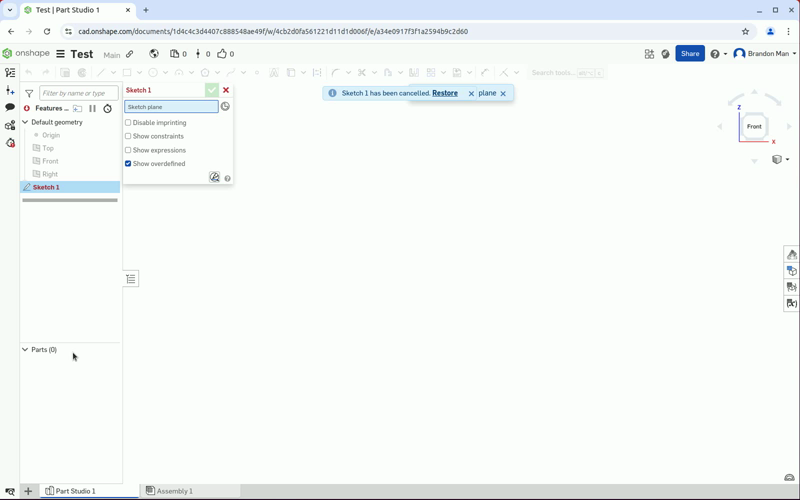
mouse_move(73, 163)
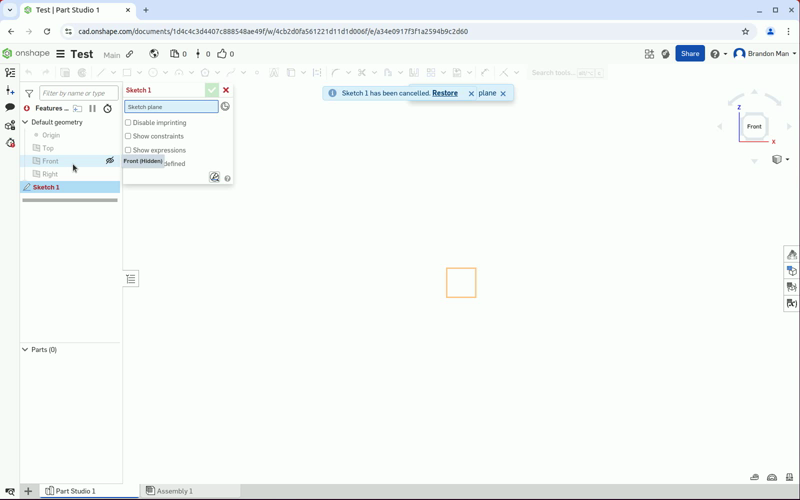
click(73, 163)
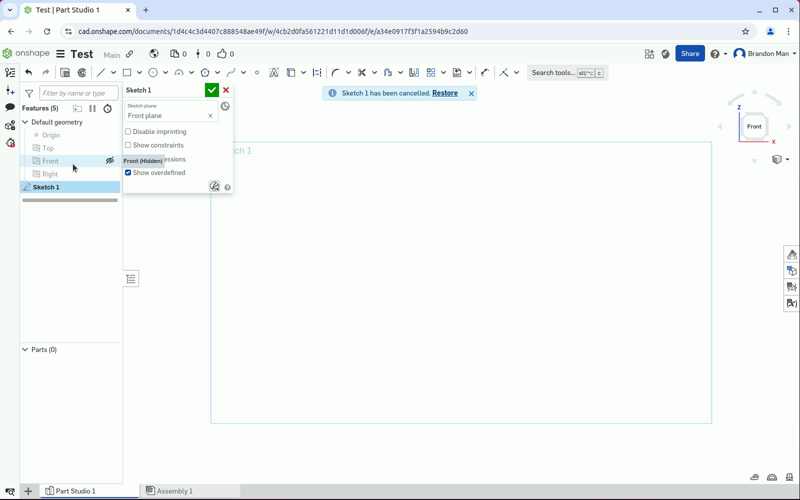
mouse_move(73, 352)
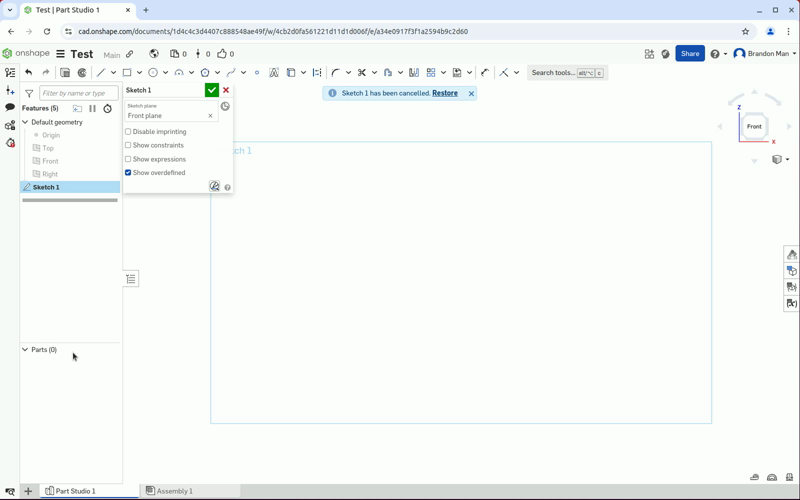
key(y)
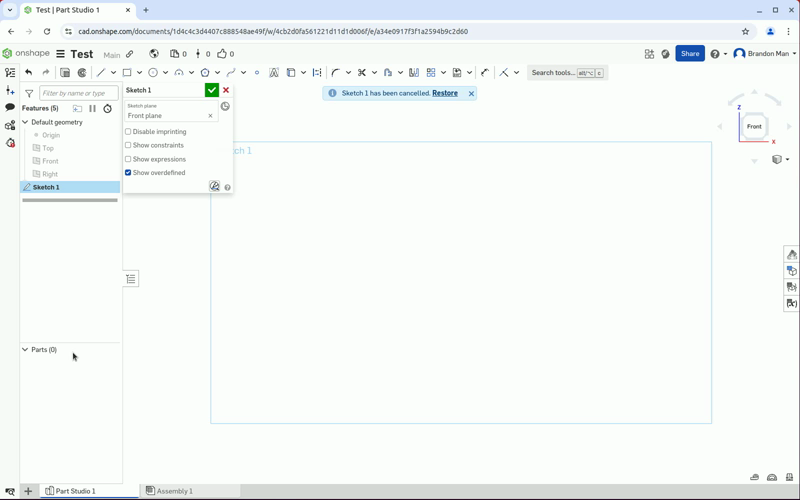
key(l)
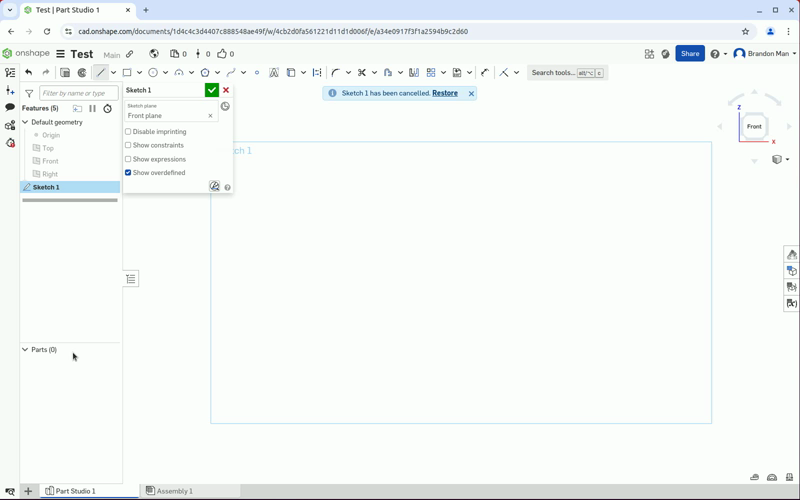
key_down(shift)
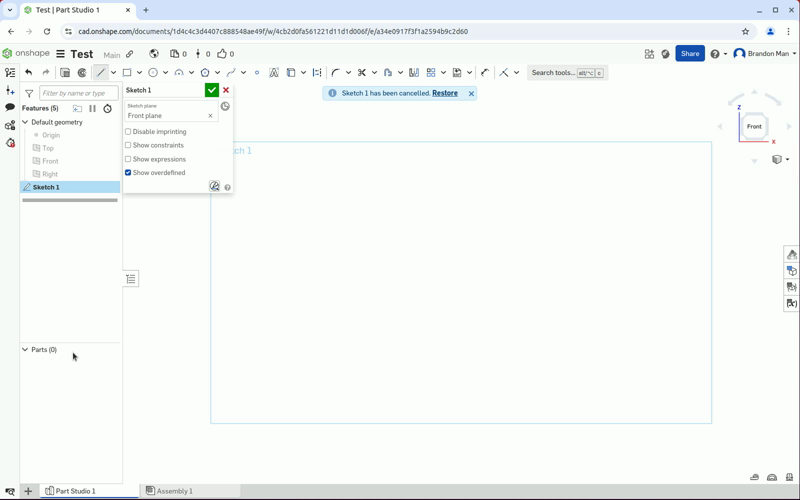
mouse_move(407, 388)
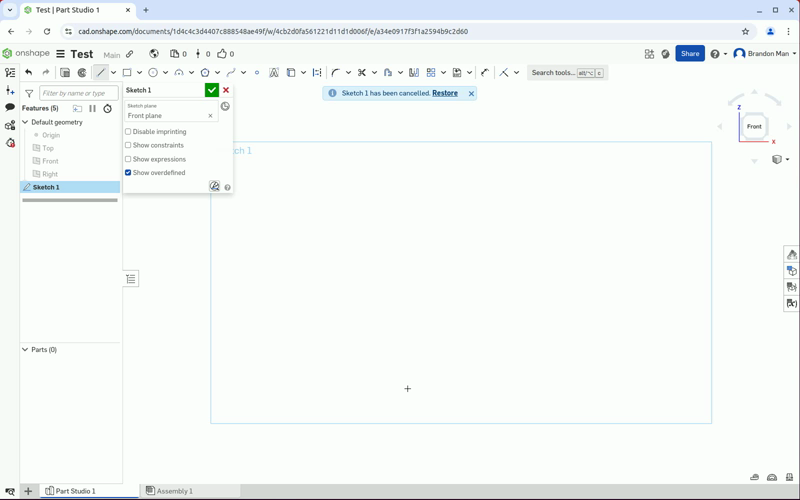
click(407, 388)
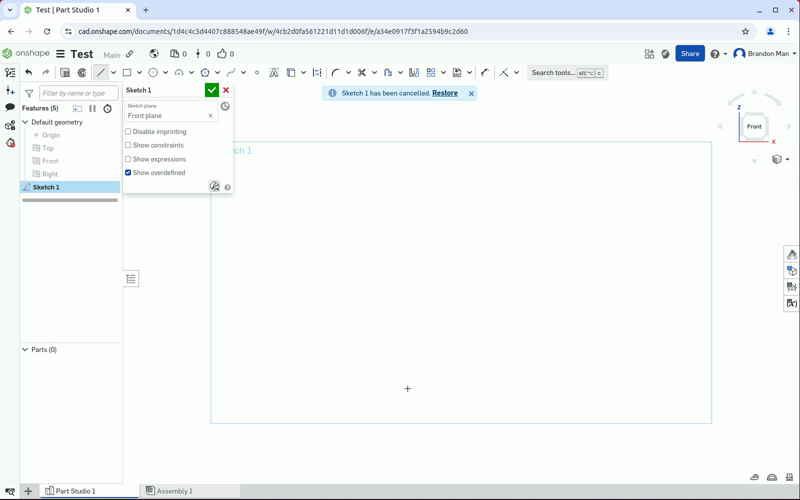
key_up(shift)
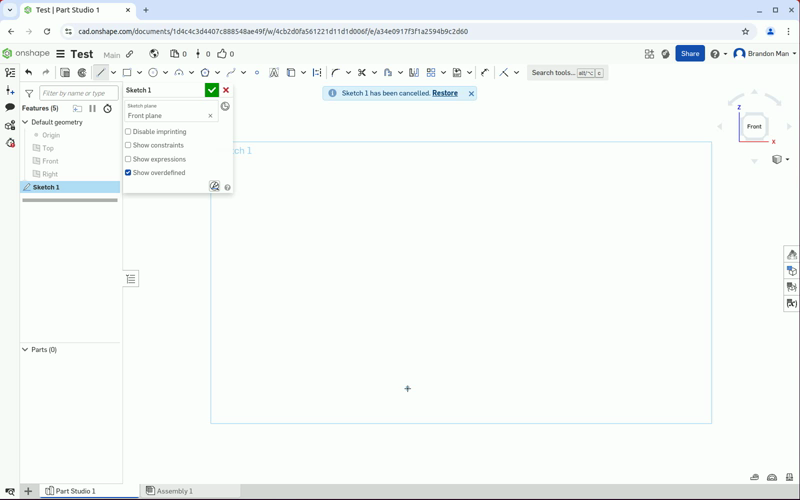
key_down(shift)
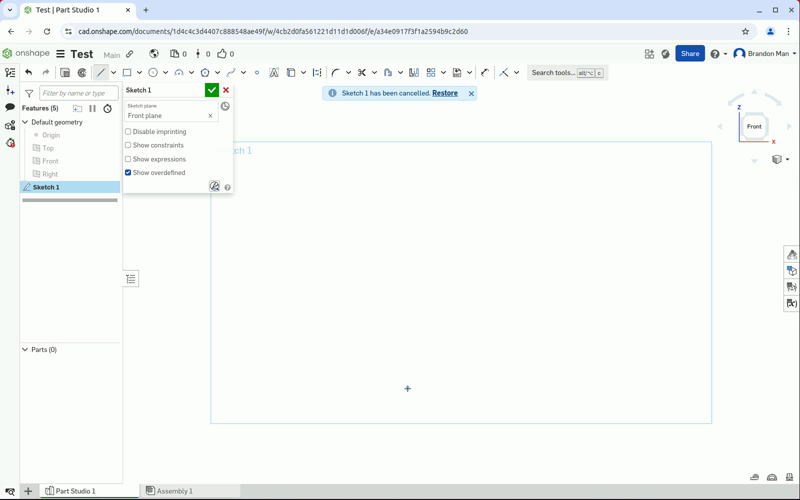
mouse_move(513, 388)
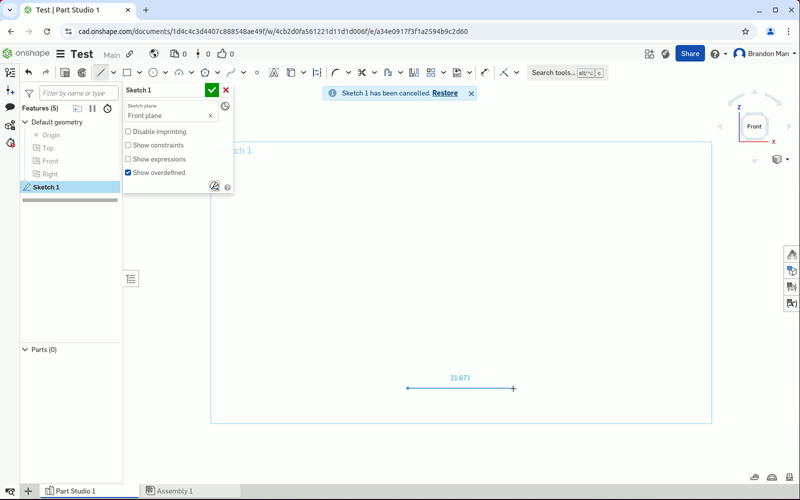
click(513, 388)
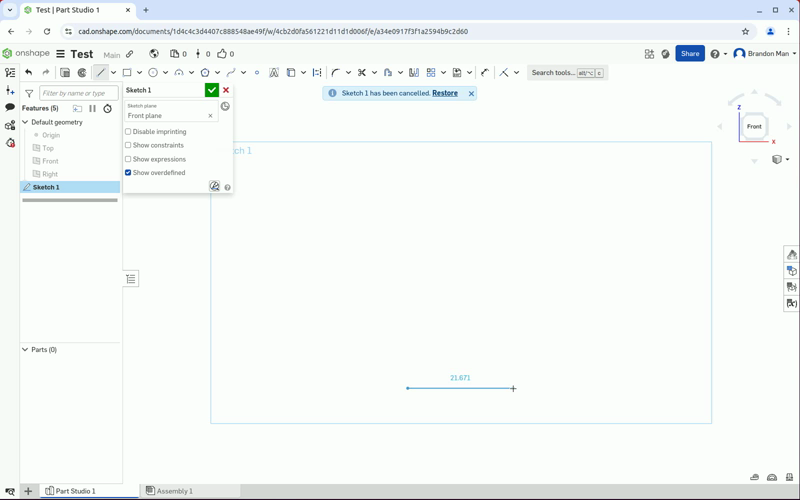
key_up(shift)
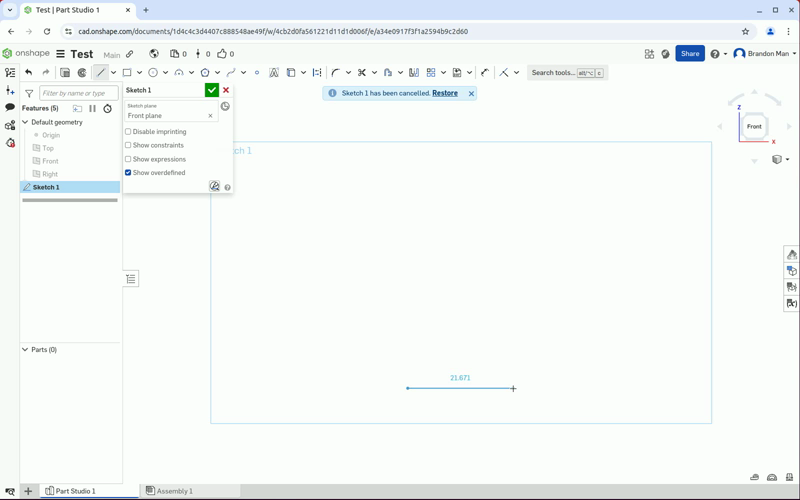
key_down(shift)
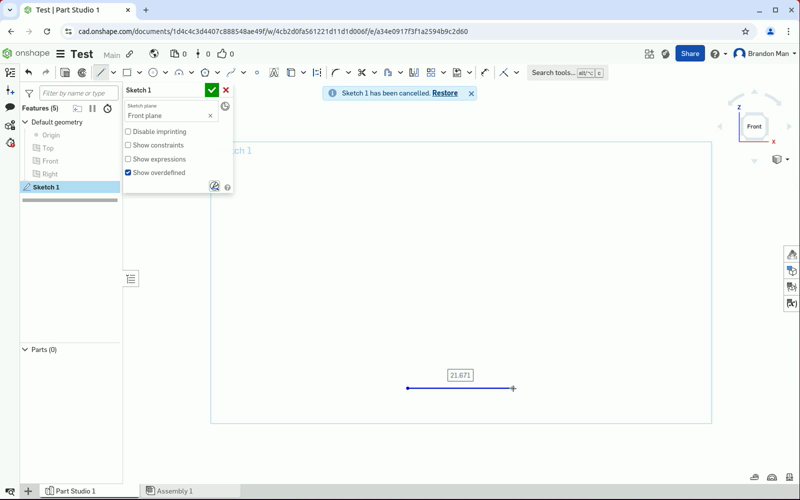
mouse_move(513, 180)
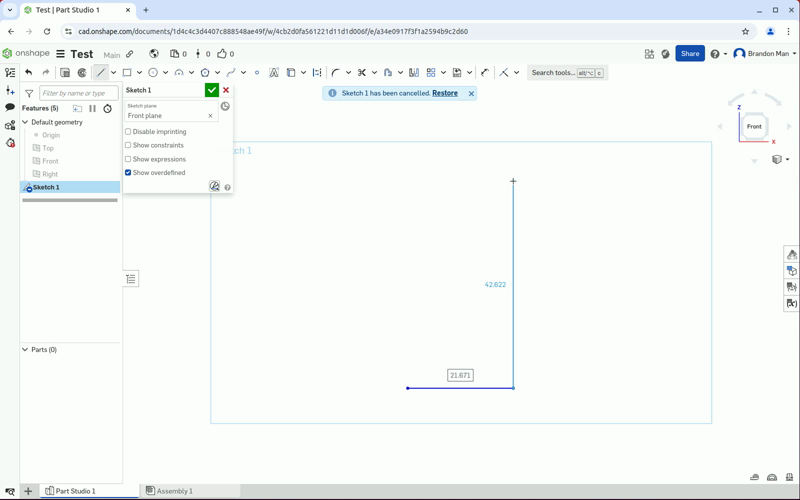
click(513, 180)
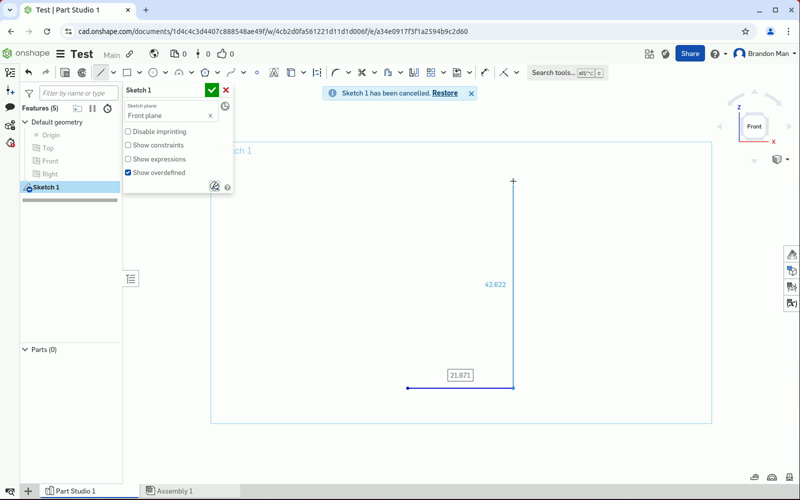
key_up(shift)
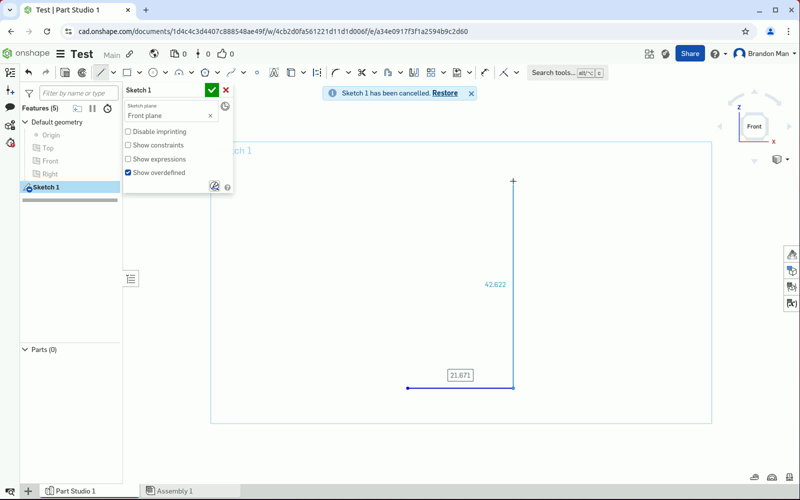
key_down(shift)
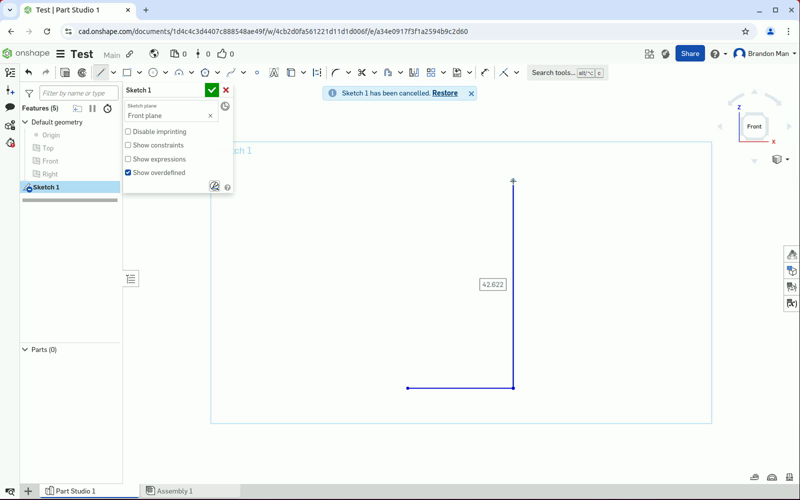
mouse_move(407, 180)
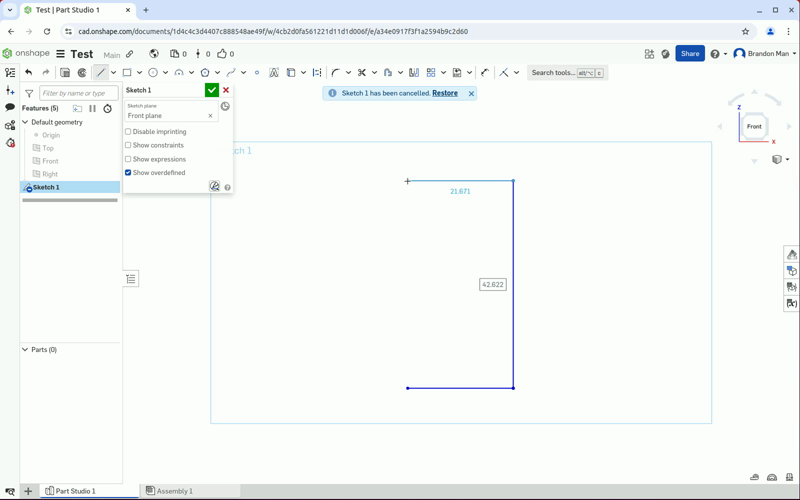
click(407, 180)
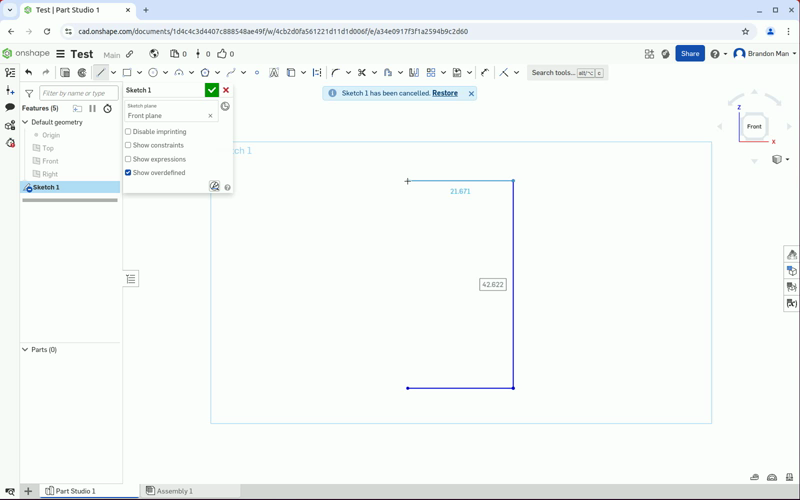
key_up(shift)
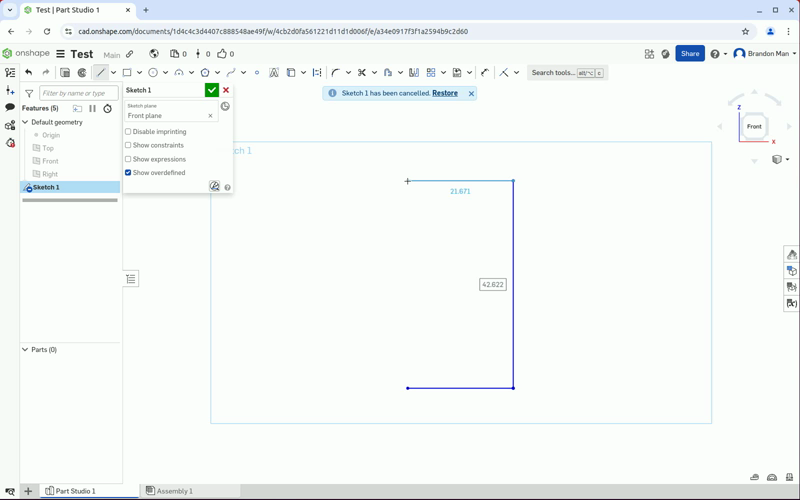
key_down(shift)
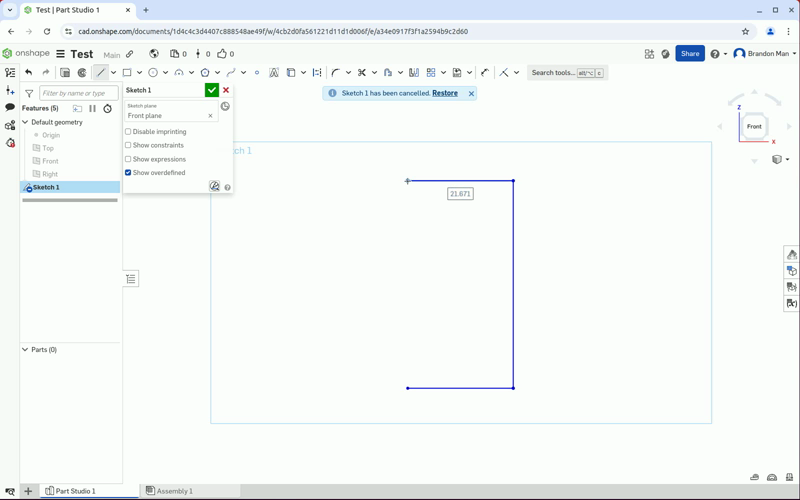
mouse_move(407, 388)
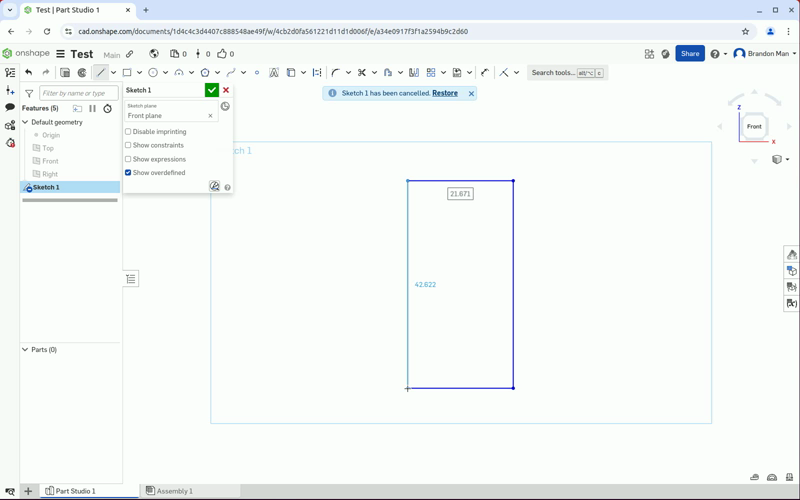
key_up(shift)
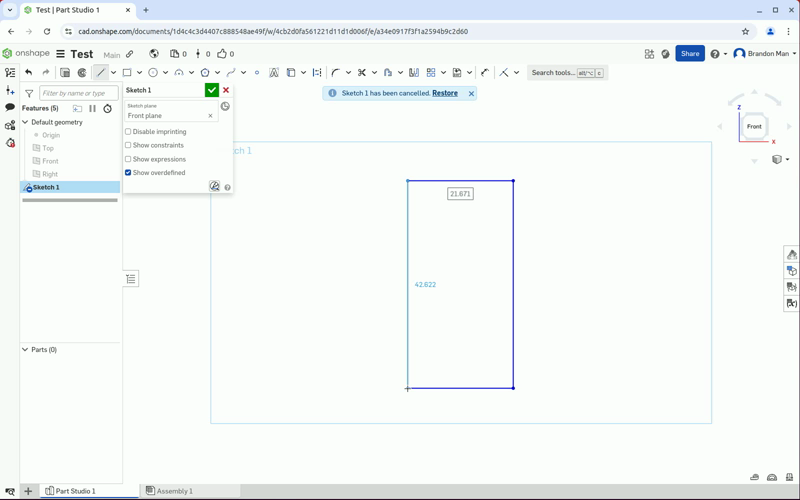
click(407, 388)
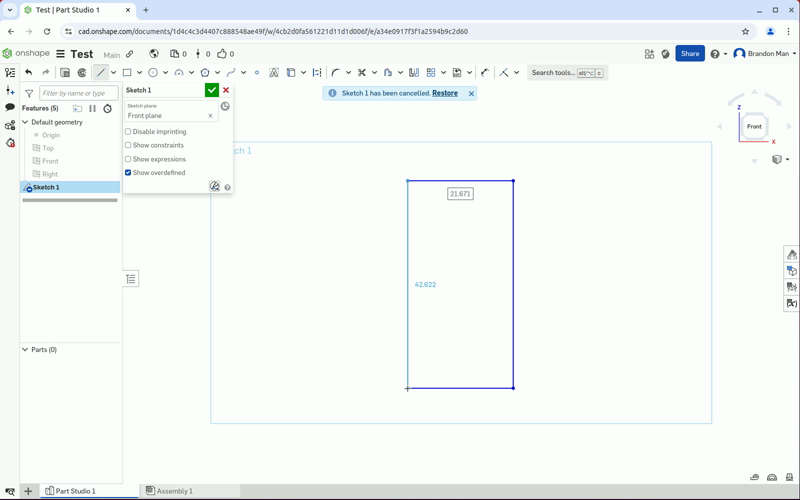
key(esc)
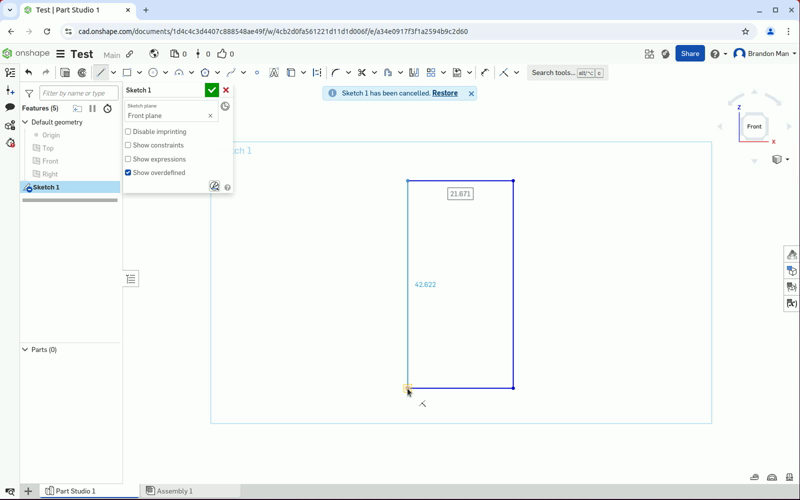
mouse_move(493, 205)
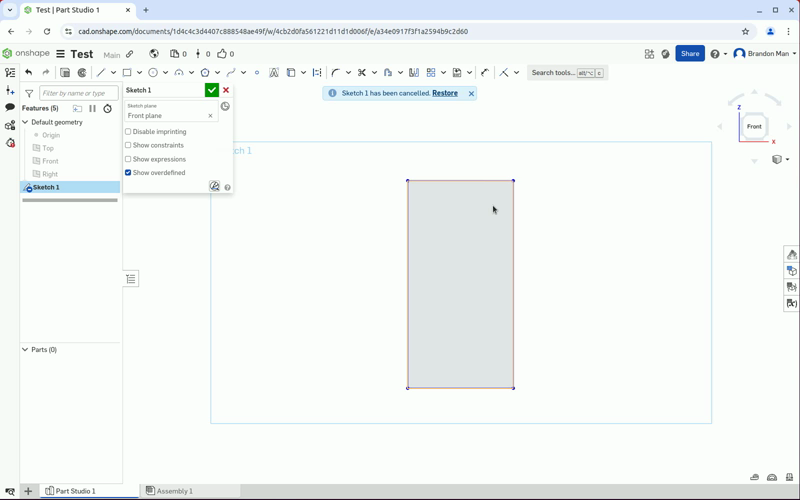
click(493, 205)
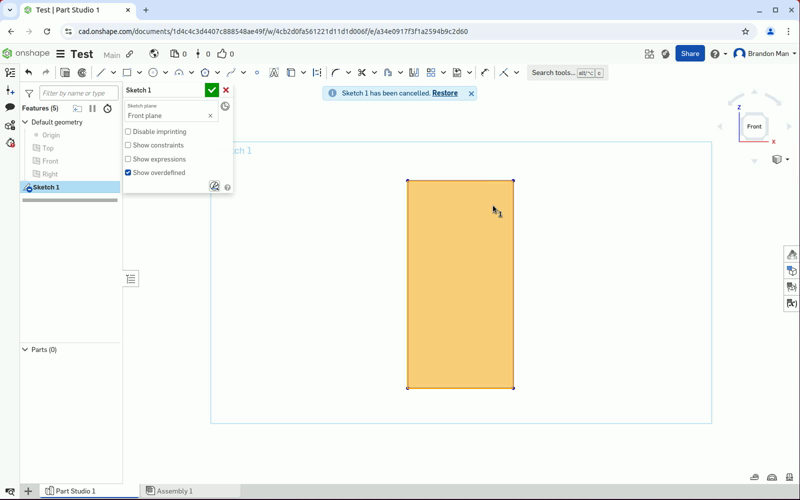
mouse_move(73, 352)
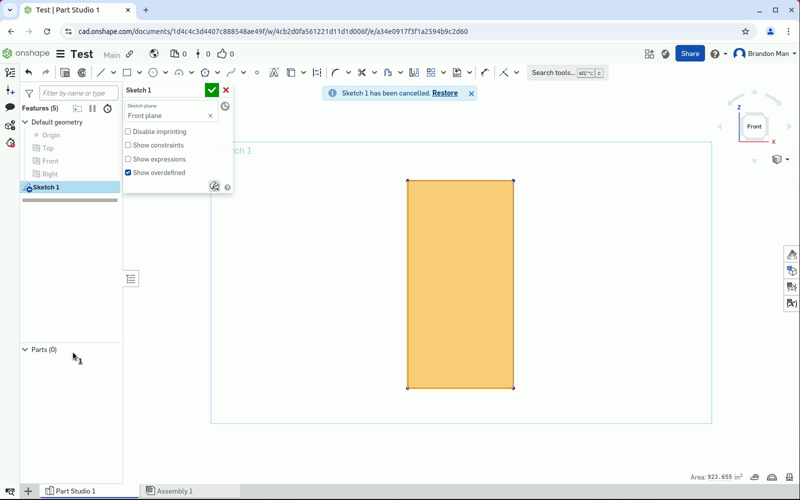
key(shift+y)
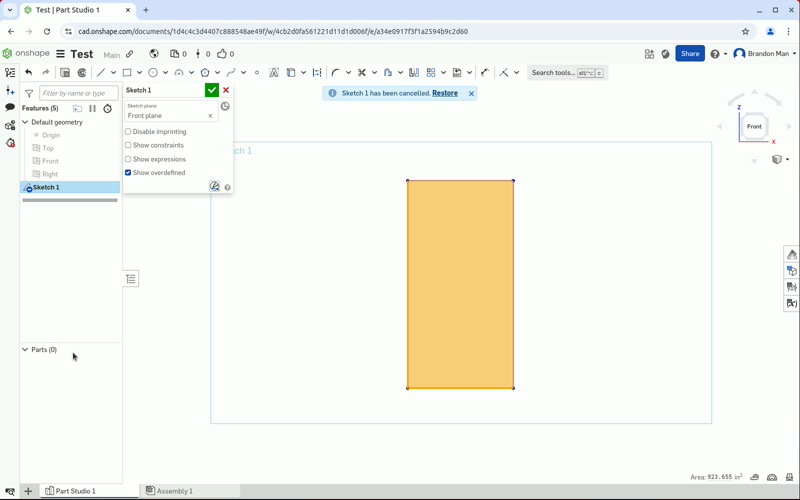
key(shift+e)
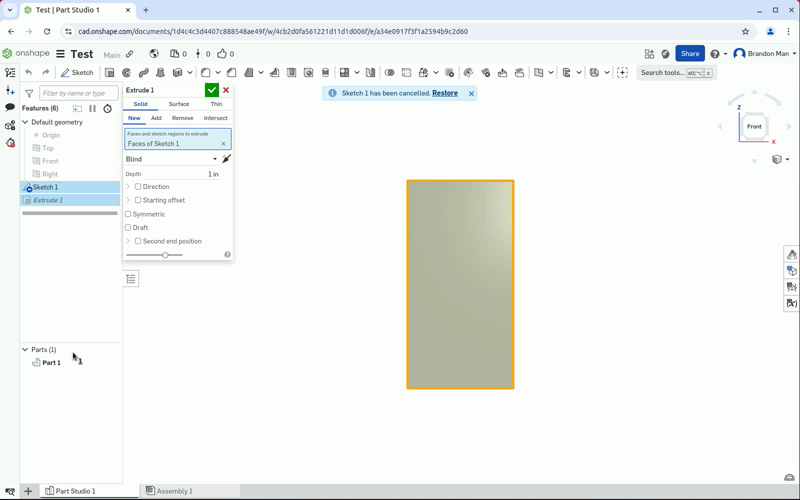
mouse_move(143, 106)
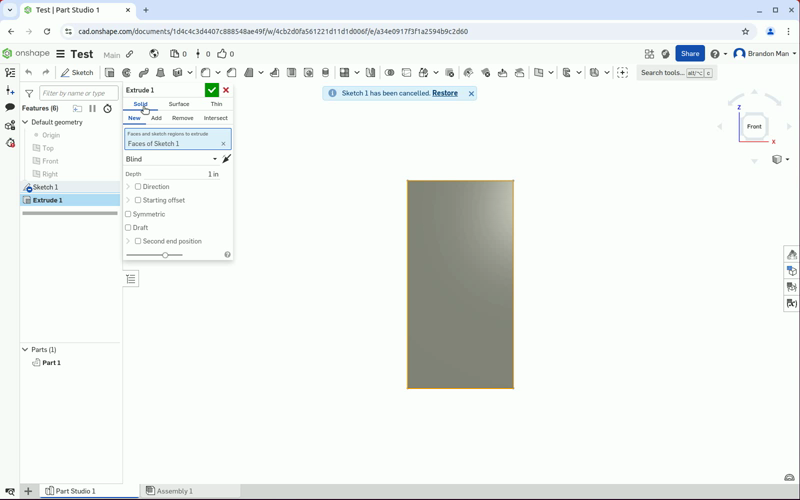
click(143, 106)
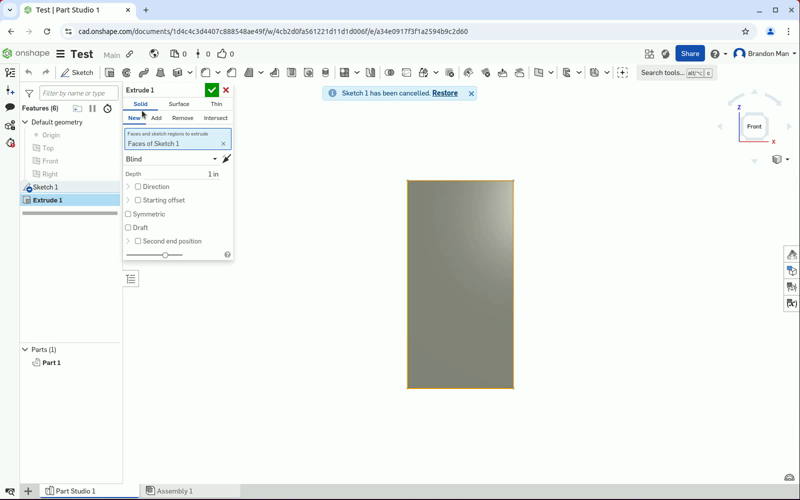
mouse_move(137, 120)
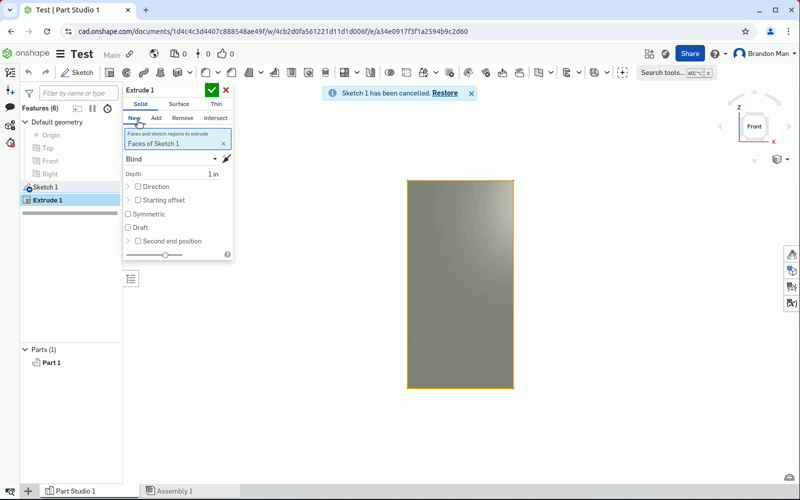
click(137, 120)
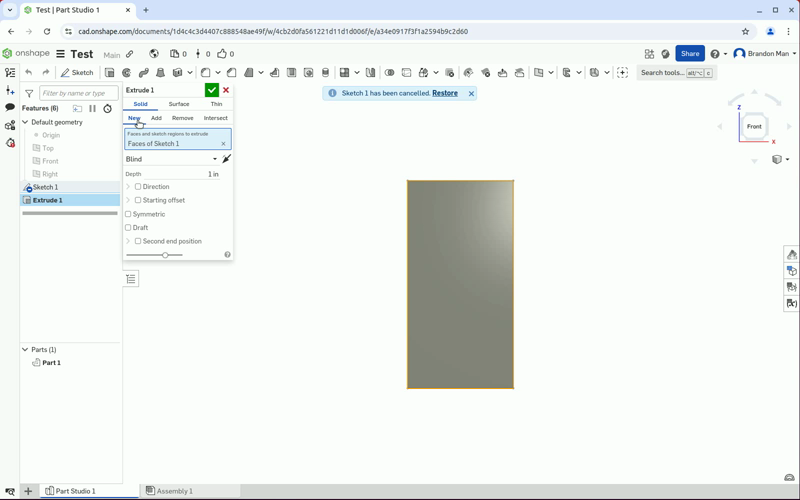
key(tab, 4)
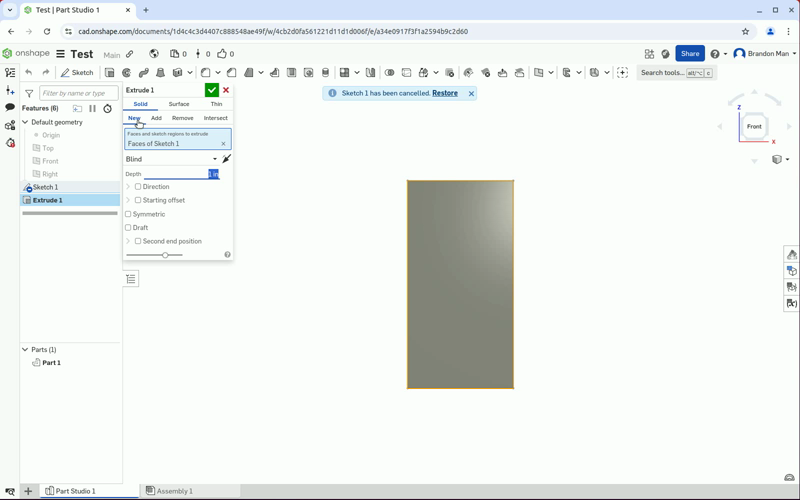
text(0.241)
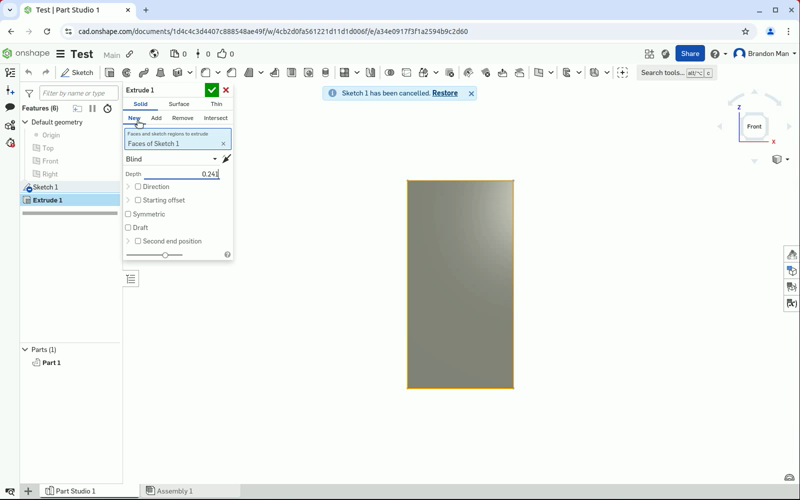
key(enter)
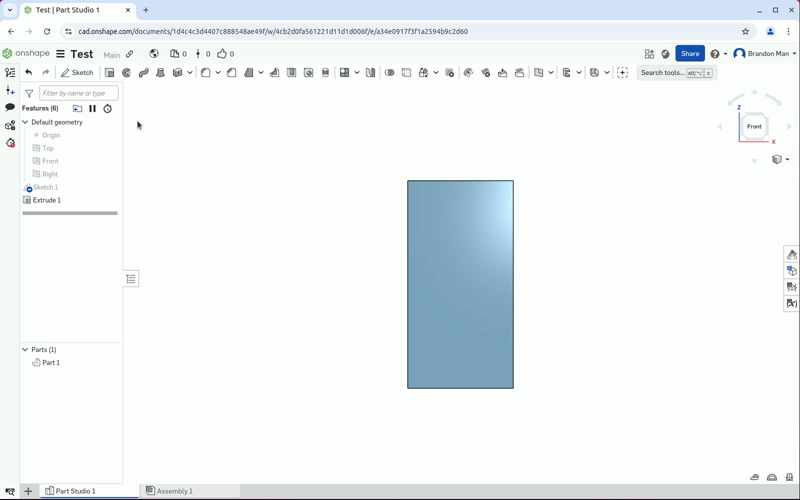
key(shift+h)
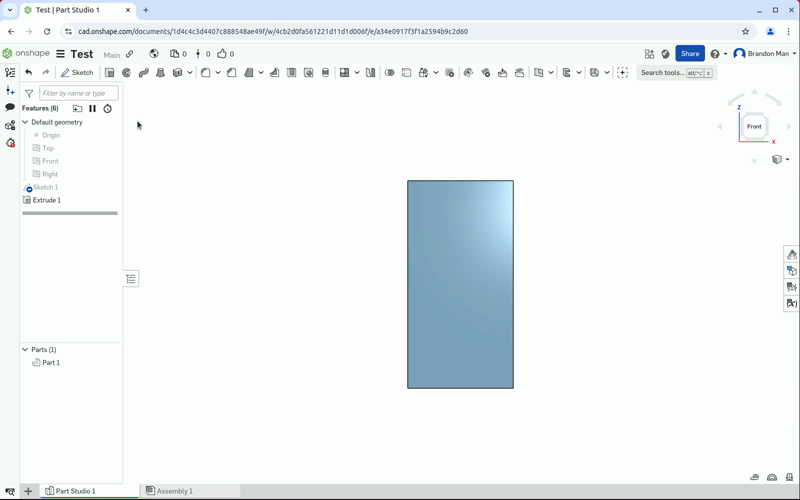
key(shift+h)
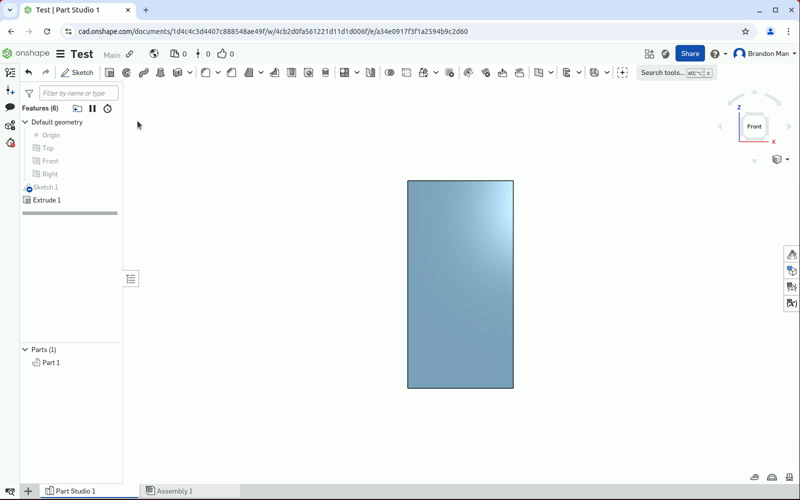
mouse_move(73, 189)
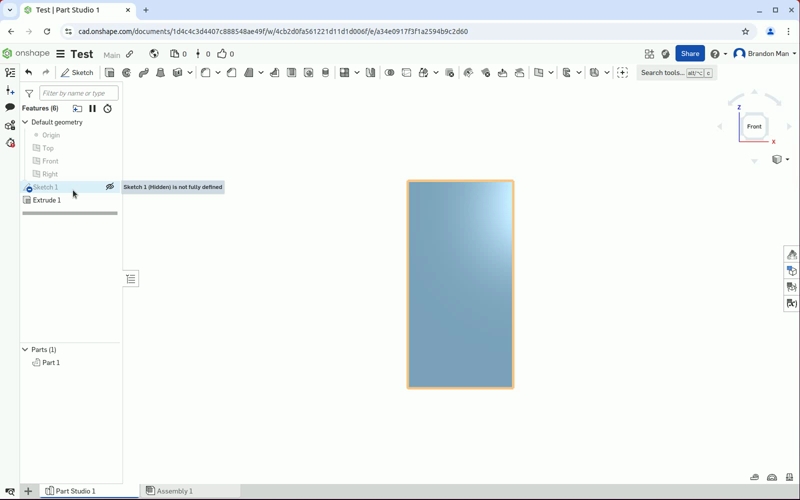
click(73, 189)
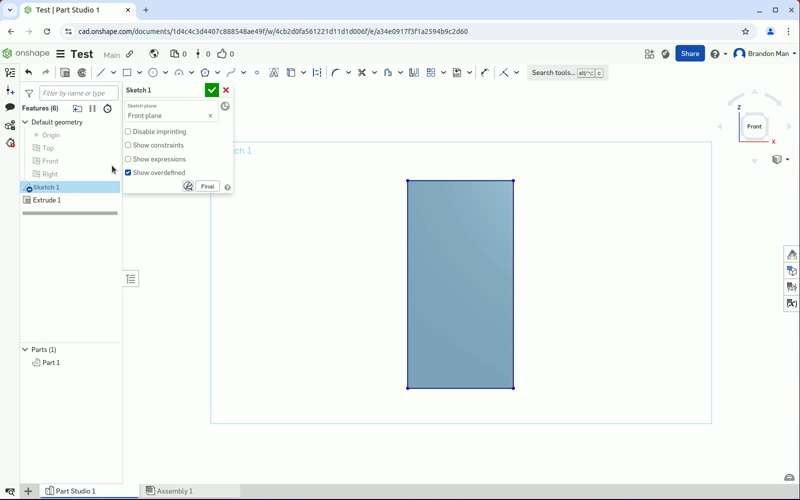
mouse_move(229, 92)
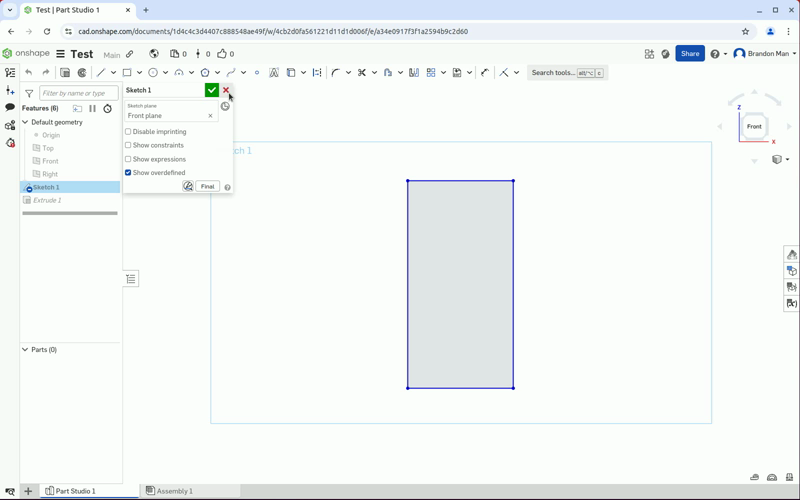
click(229, 92)
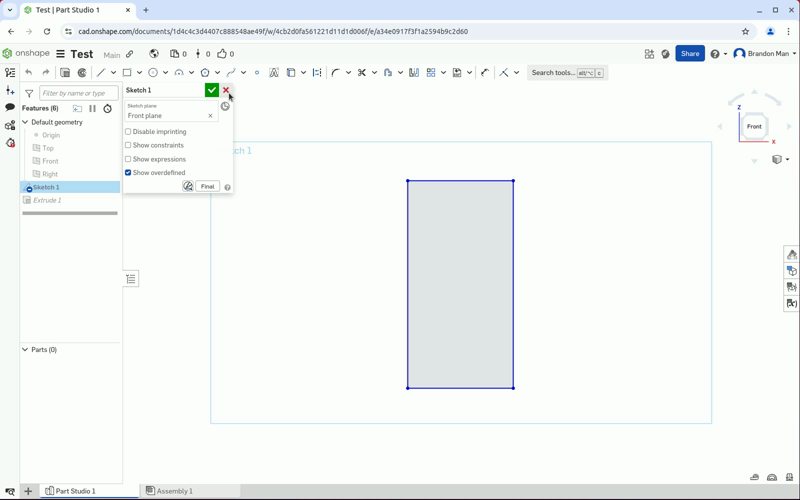
key(shift+s)
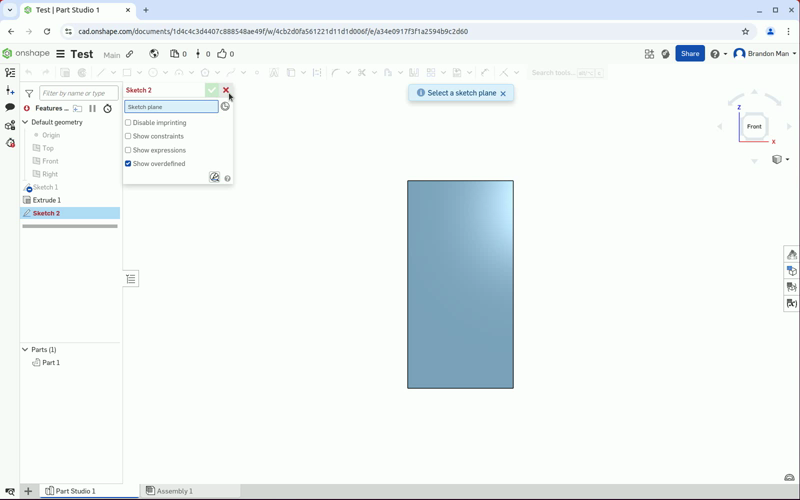
mouse_move(73, 163)
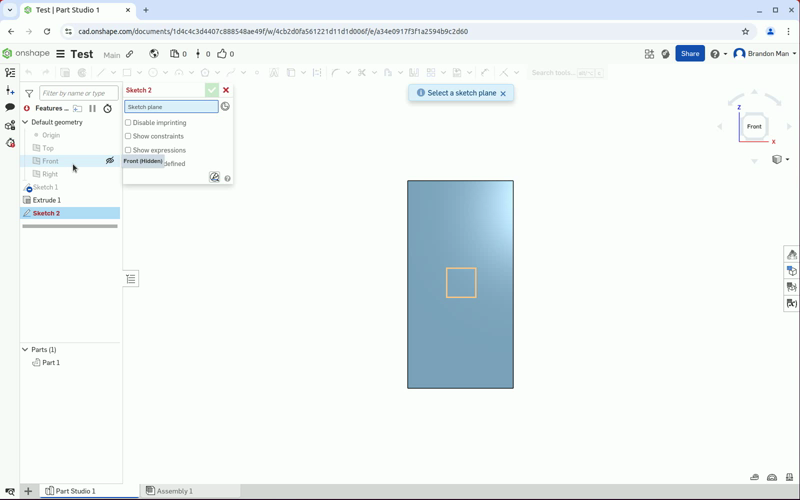
click(73, 163)
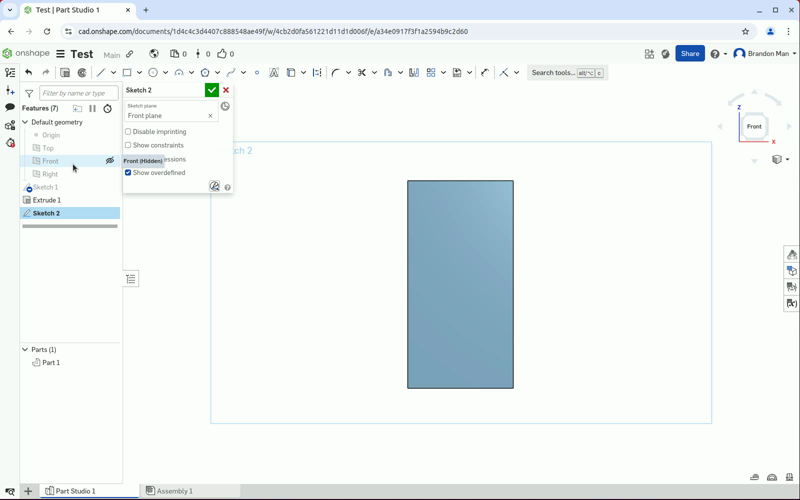
mouse_move(73, 352)
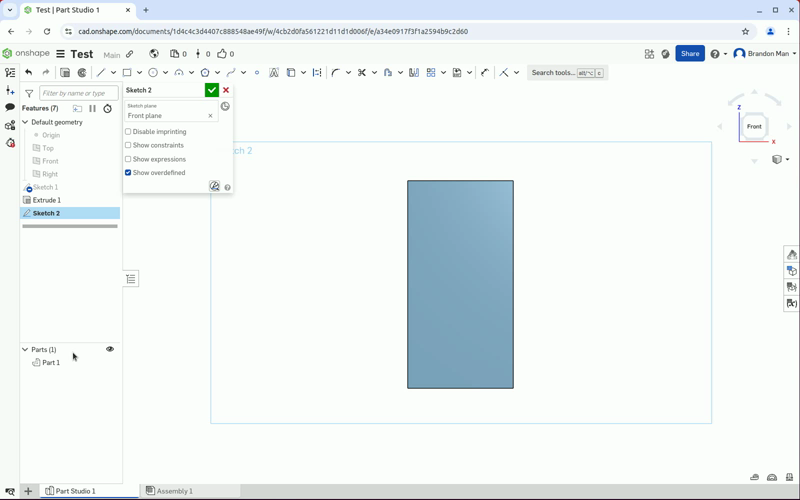
key(y)
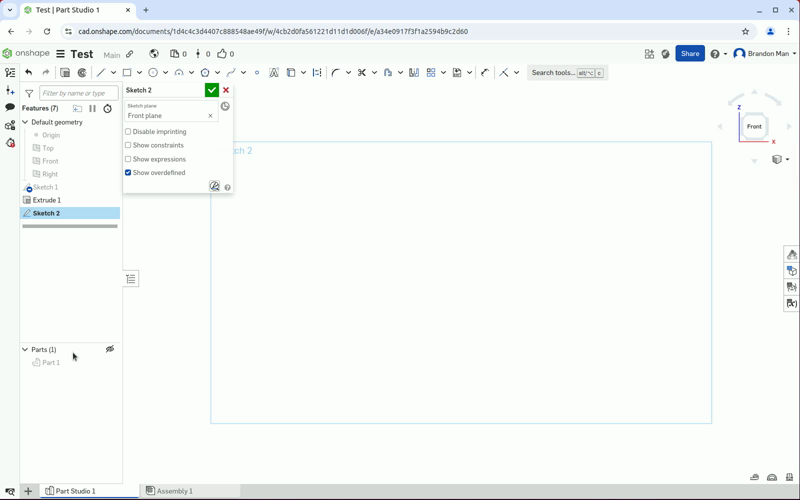
key(l)
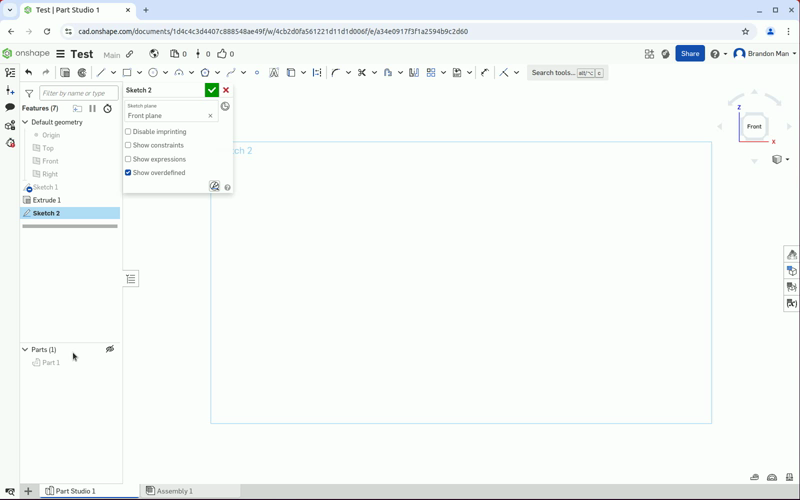
key_down(shift)
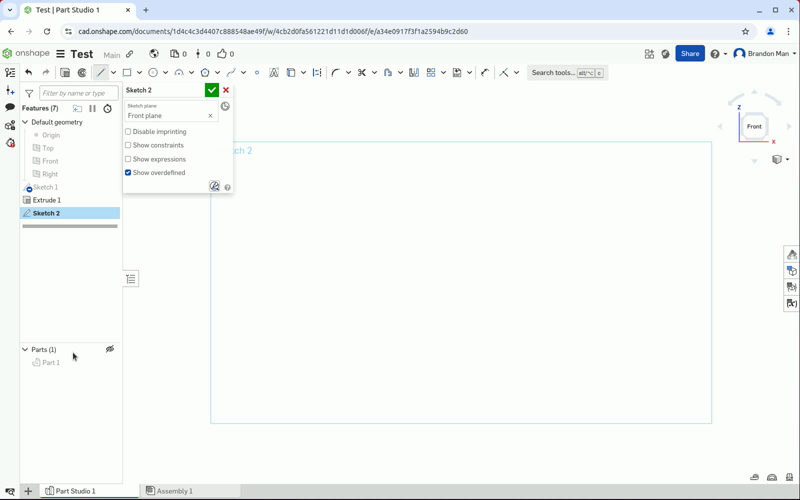
mouse_move(407, 179)
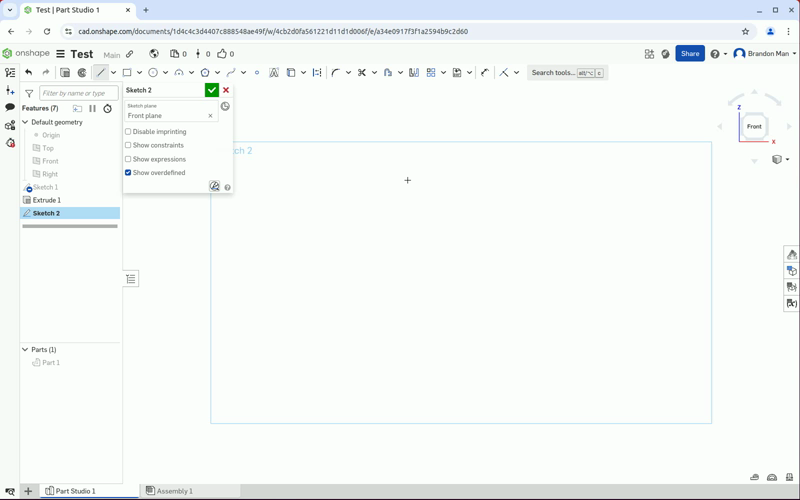
click(407, 179)
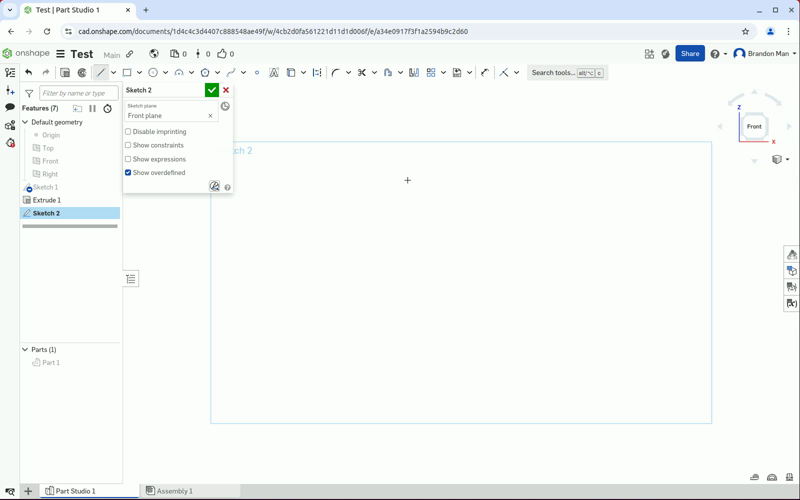
key_up(shift)
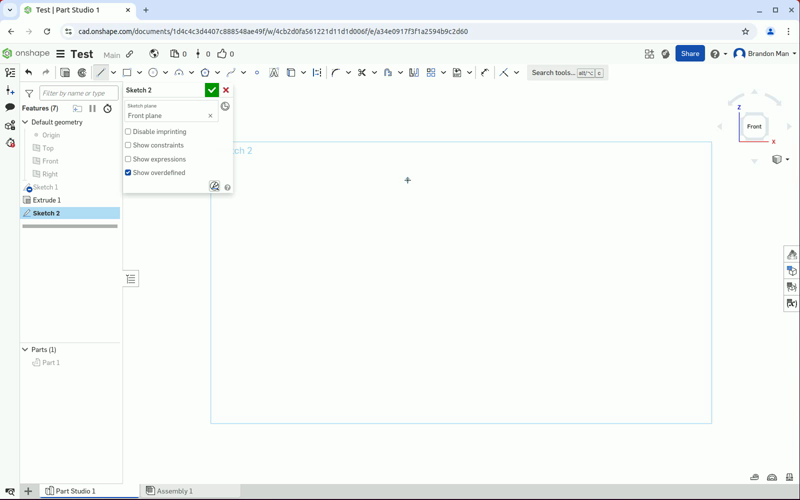
key_down(shift)
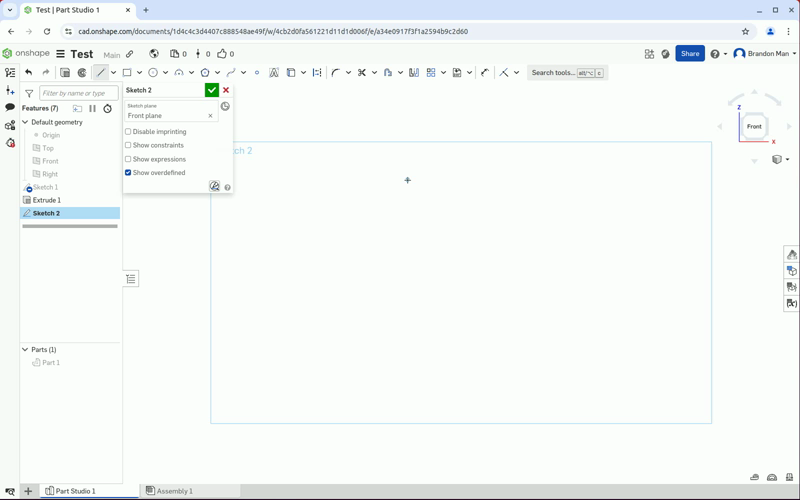
mouse_move(513, 179)
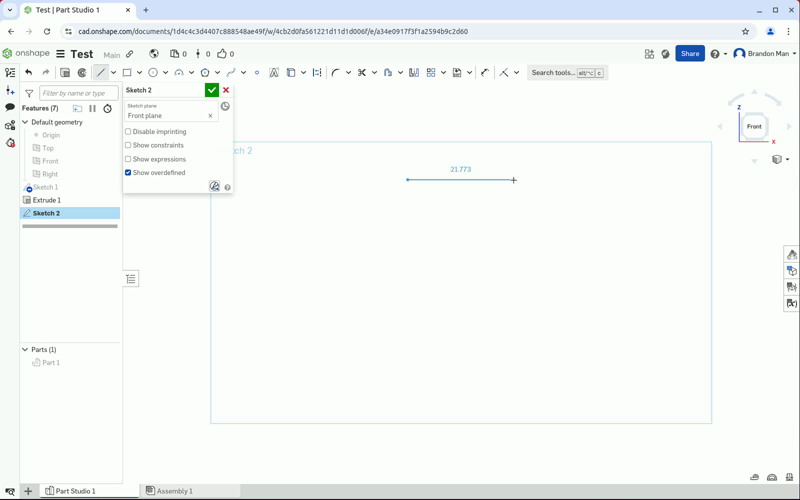
click(513, 179)
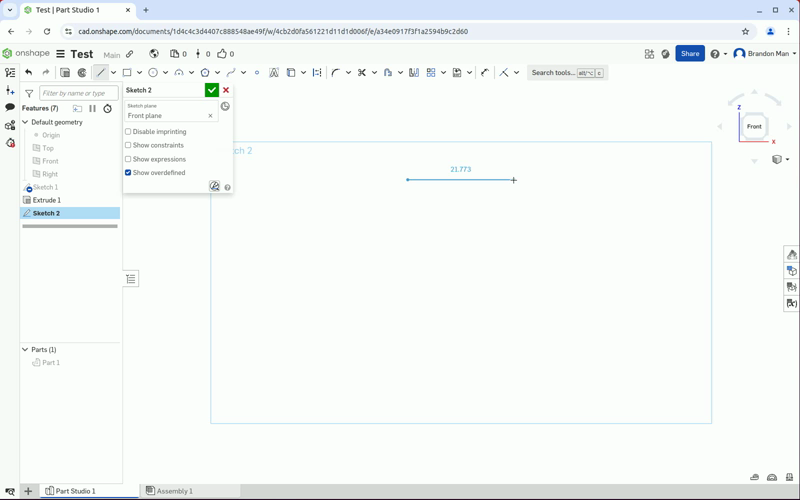
key_up(shift)
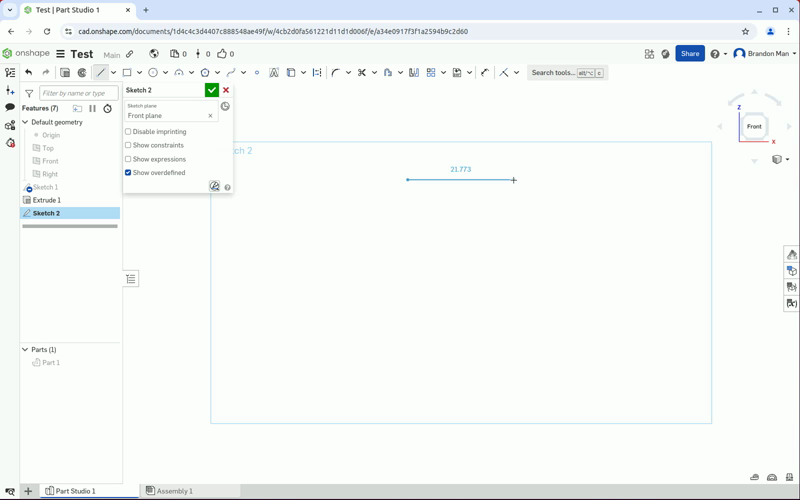
key_down(shift)
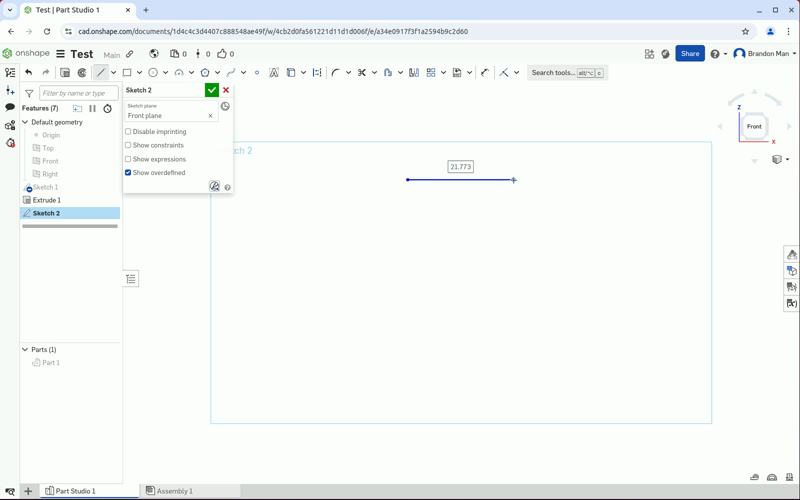
mouse_move(543, 179)
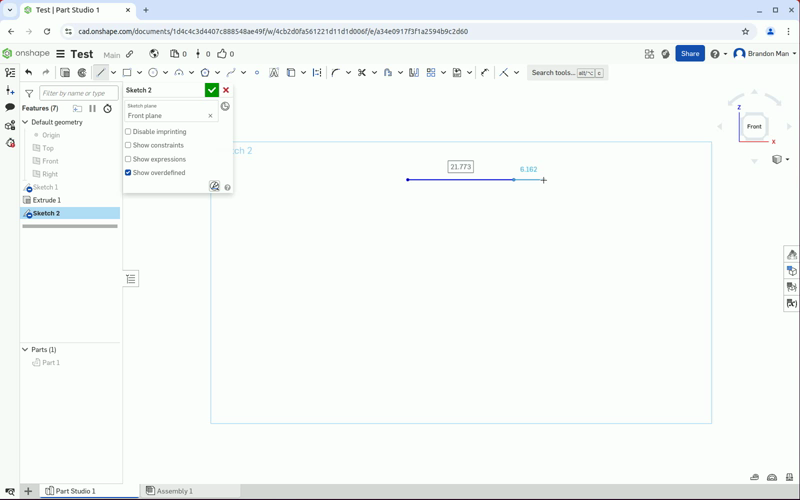
mouse_move(513, 176)
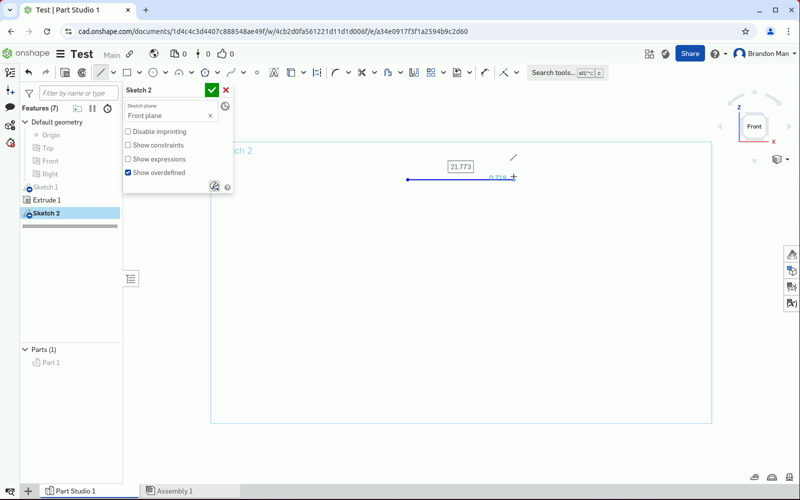
scroll(6)
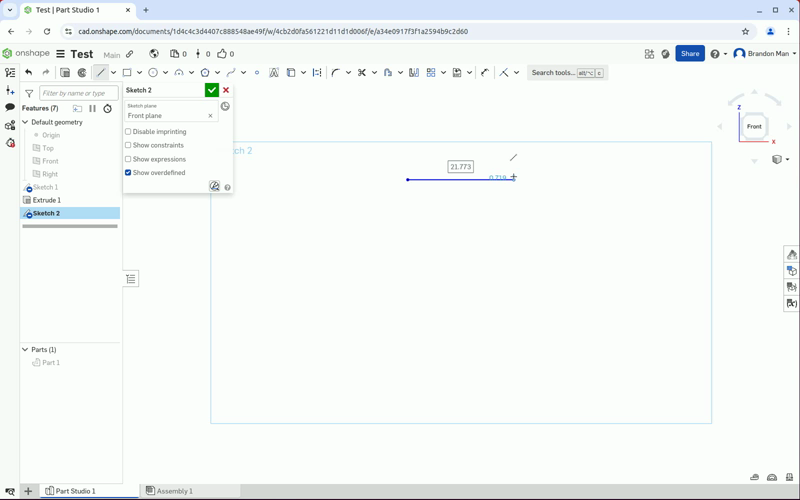
scroll(6)
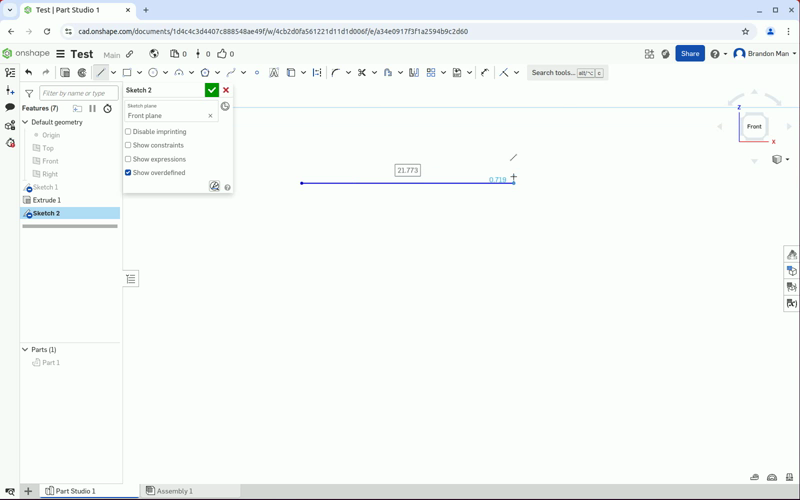
scroll(6)
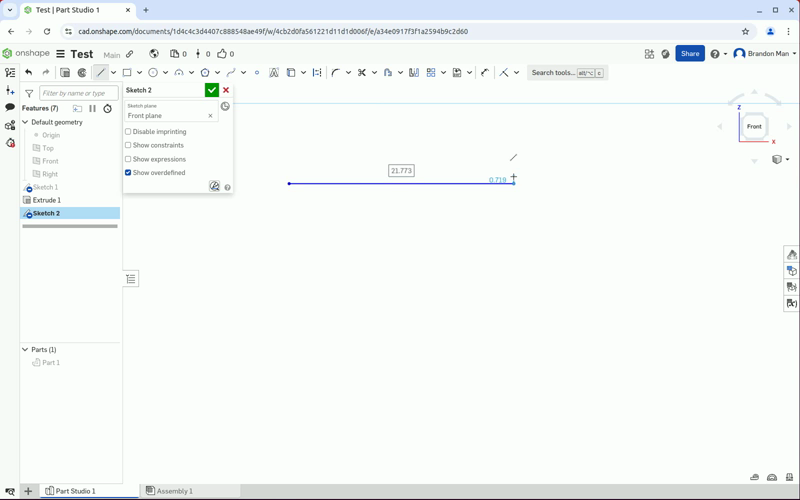
scroll(6)
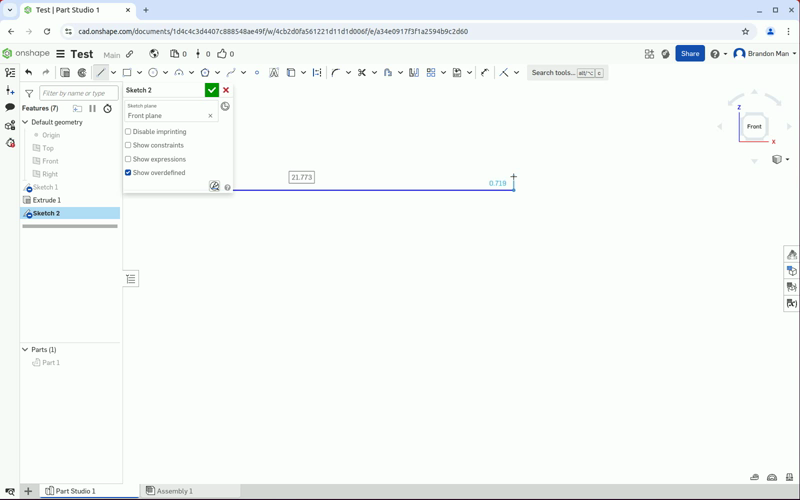
scroll(6)
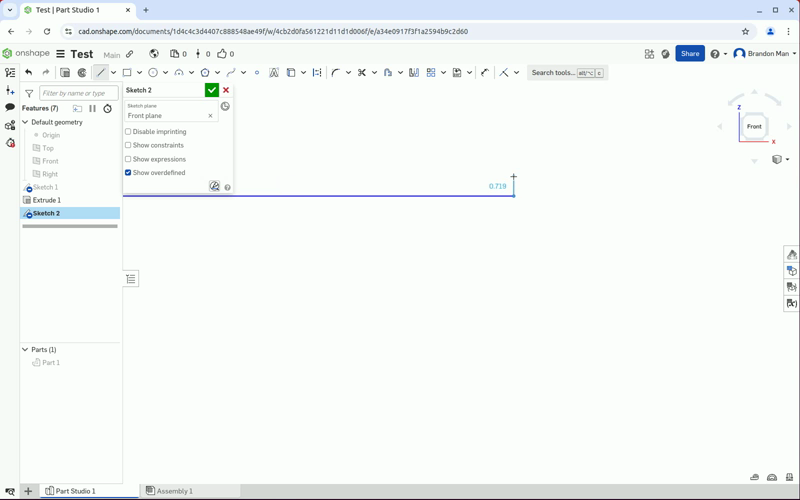
scroll(6)
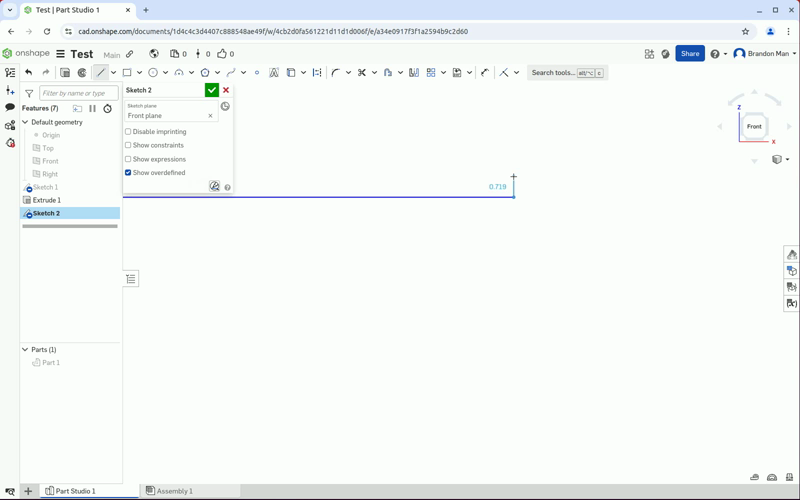
scroll(6)
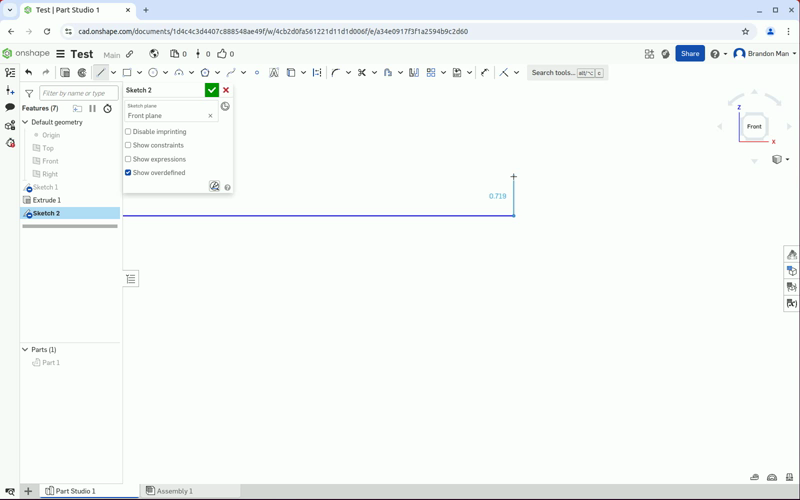
click(513, 176)
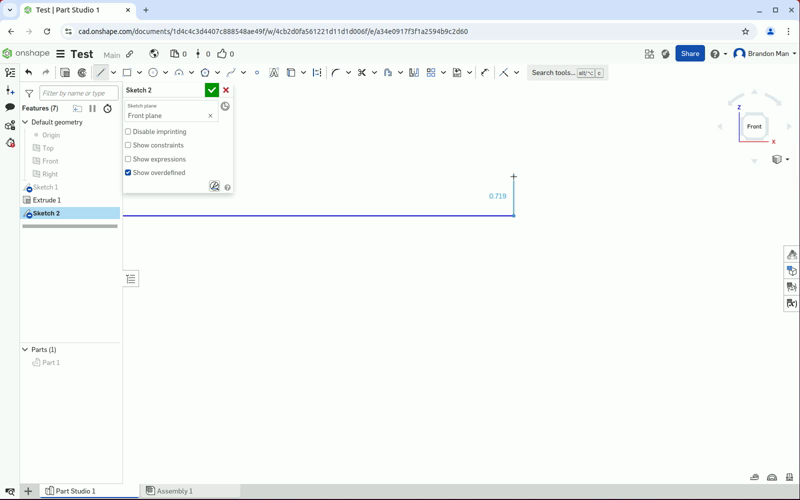
scroll(-6)
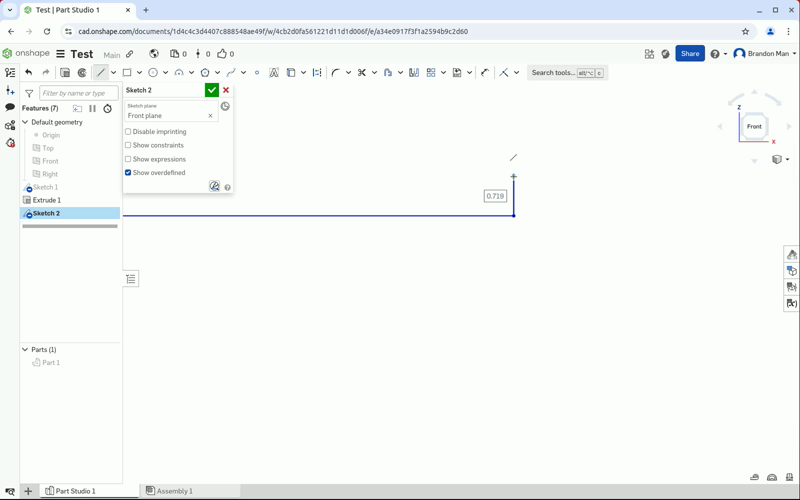
scroll(-6)
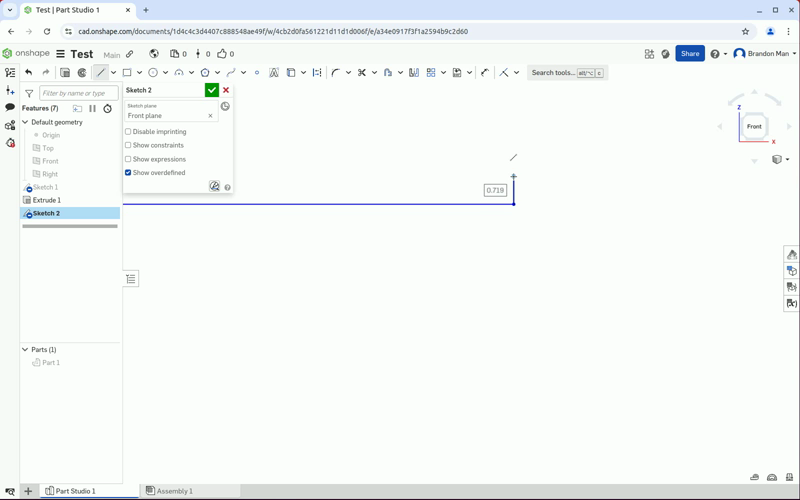
scroll(-6)
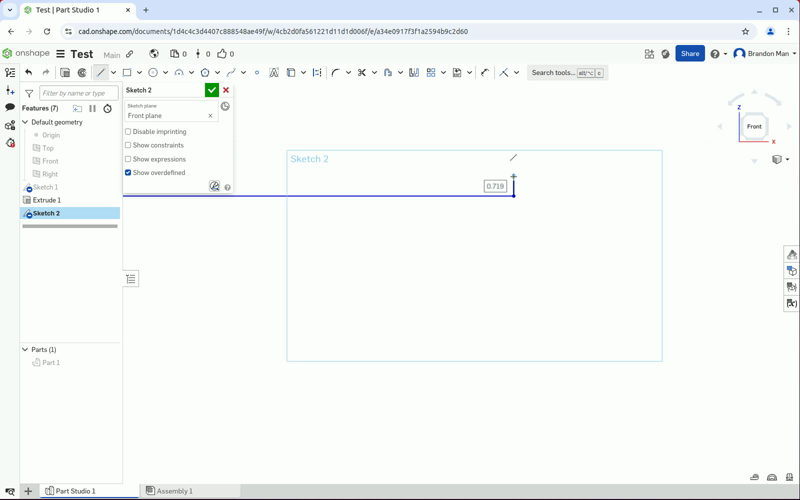
scroll(-6)
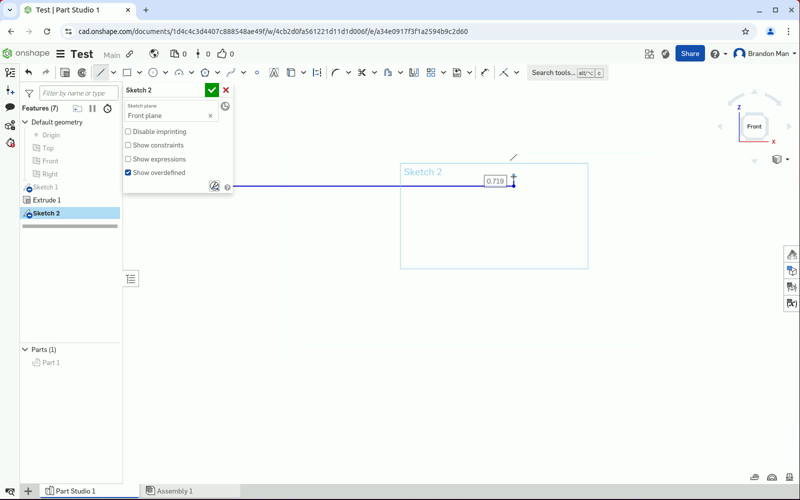
scroll(-6)
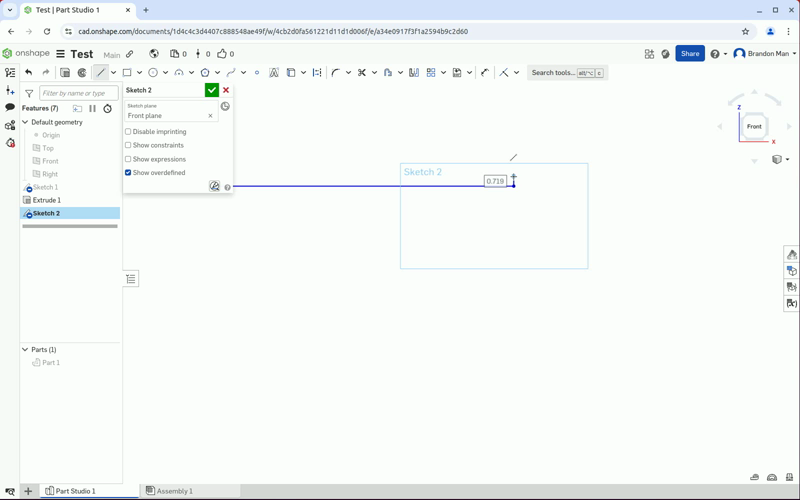
scroll(-6)
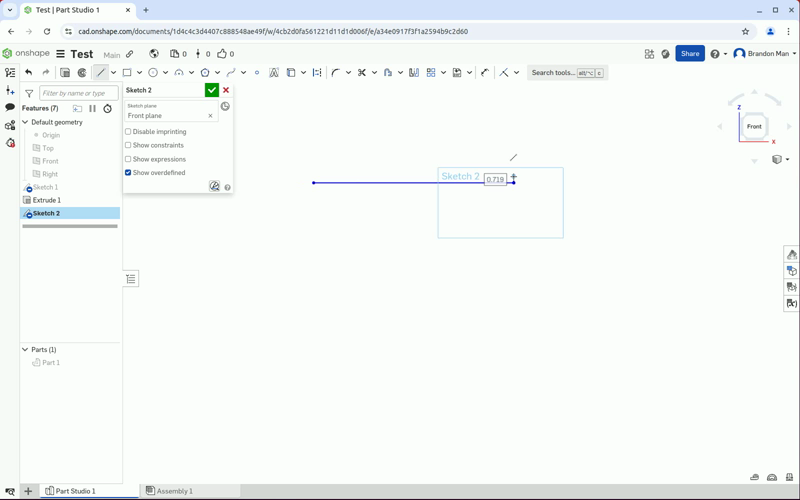
scroll(-6)
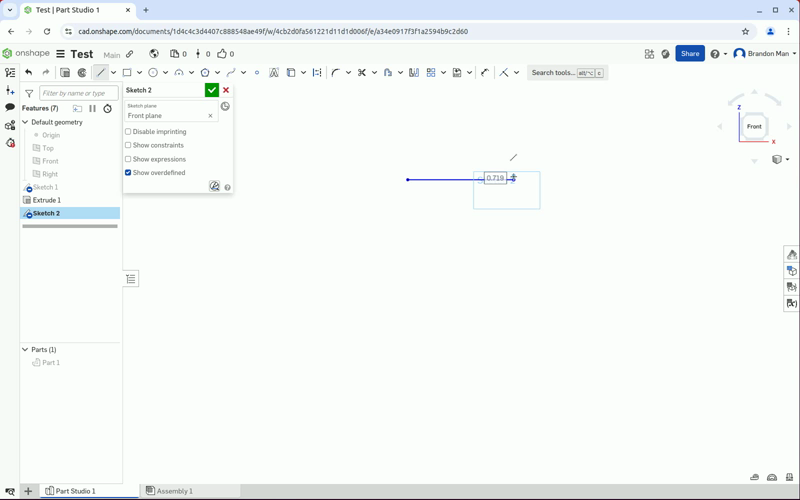
key_up(shift)
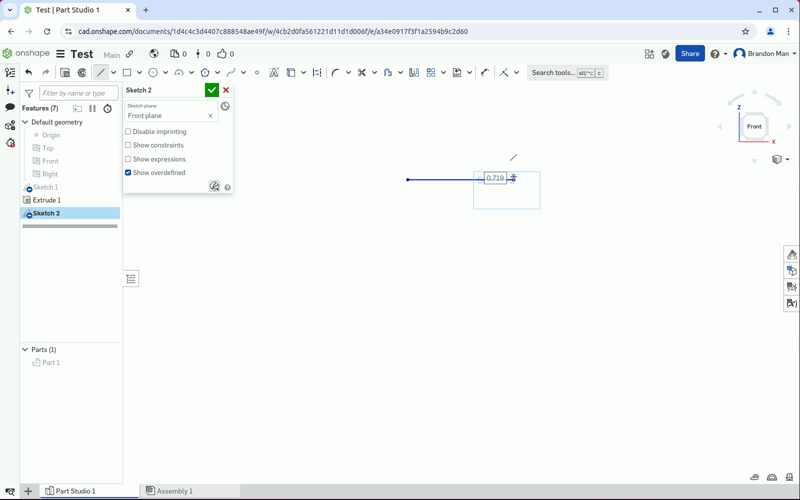
key_down(shift)
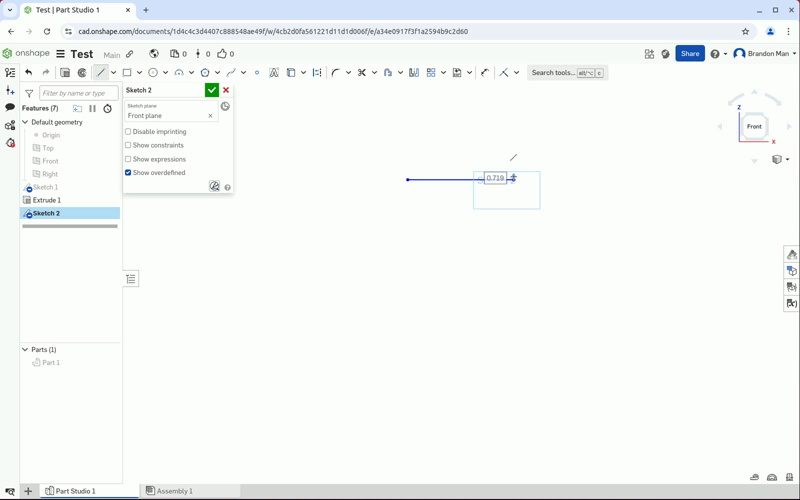
mouse_move(407, 176)
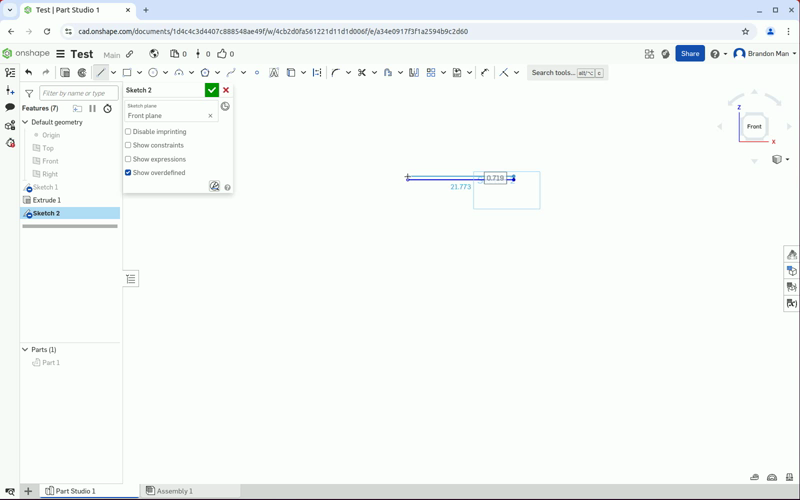
scroll(6)
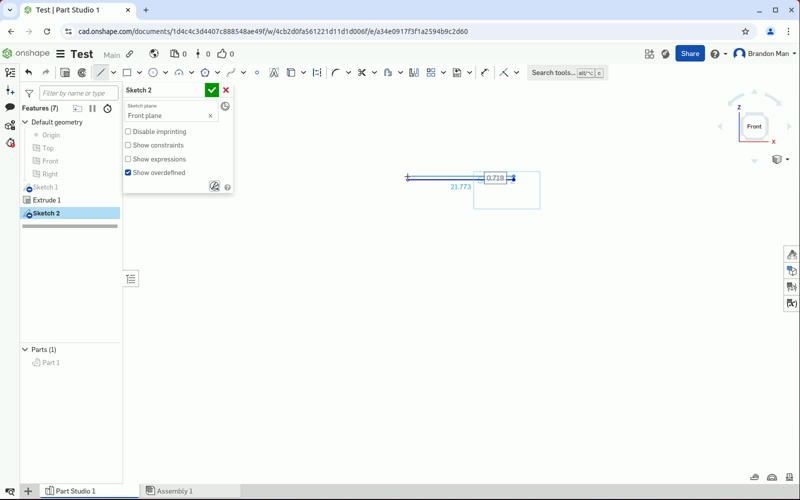
scroll(6)
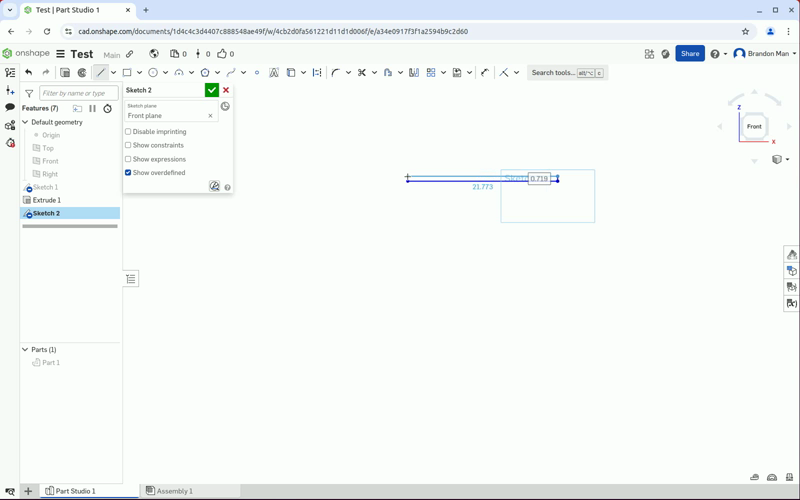
scroll(6)
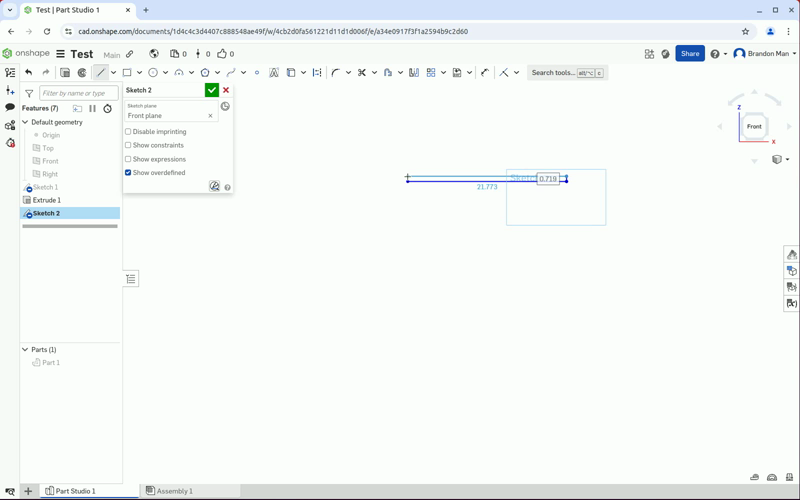
scroll(6)
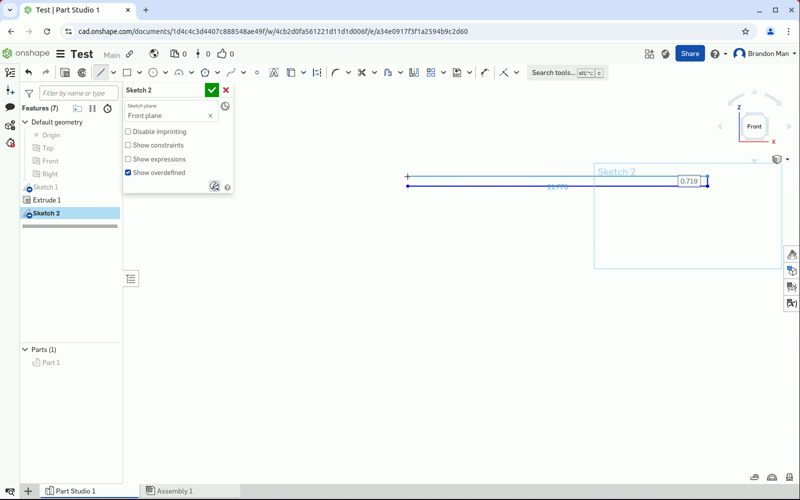
scroll(6)
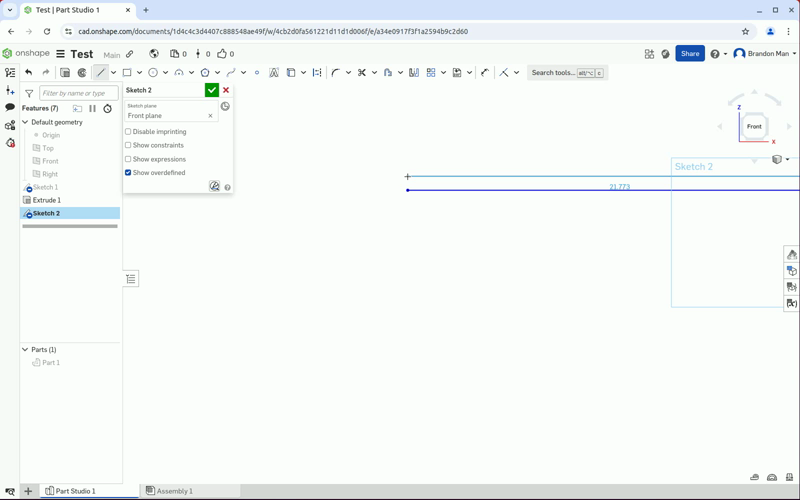
scroll(6)
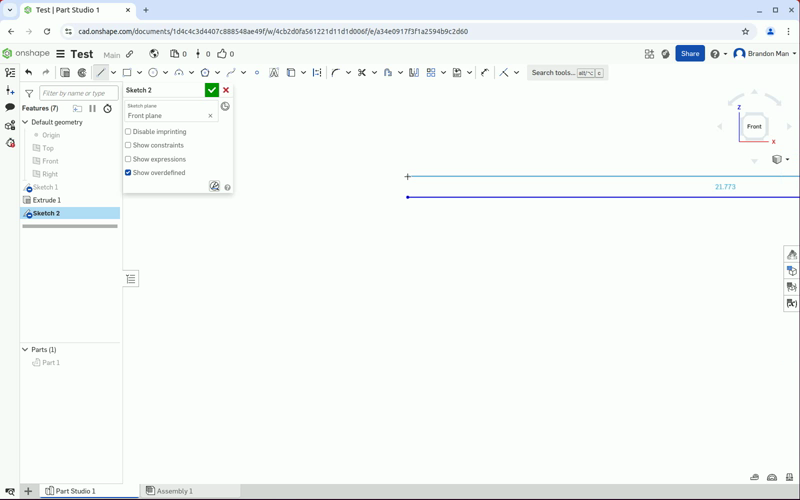
scroll(6)
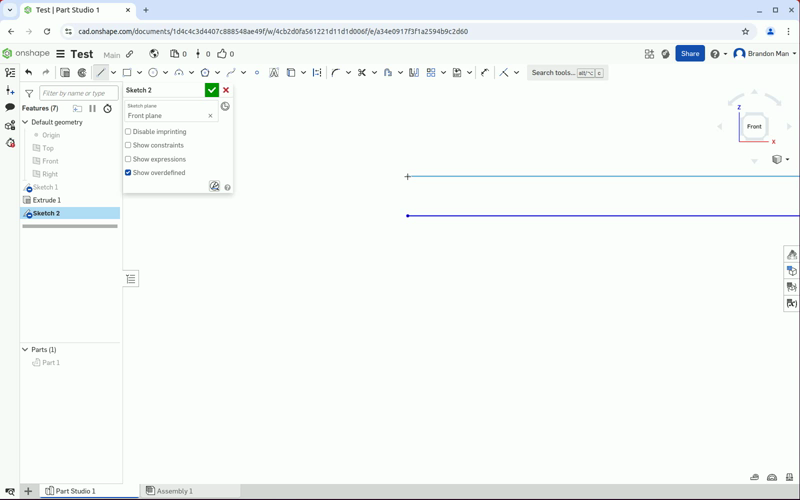
click(407, 176)
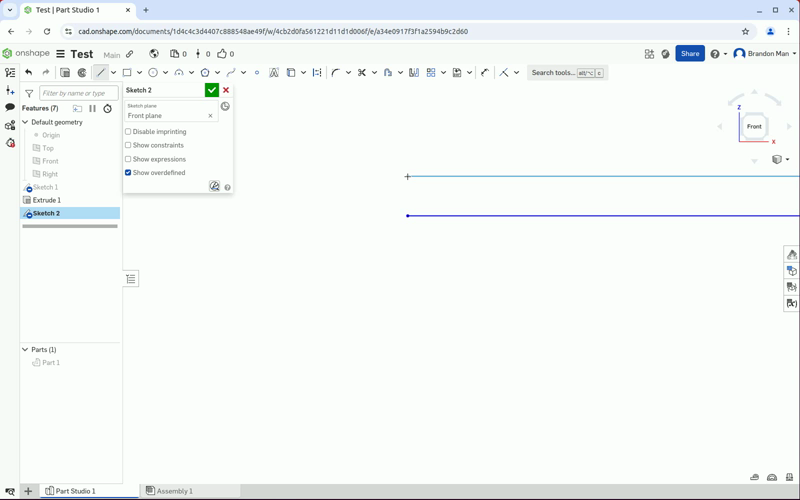
scroll(-6)
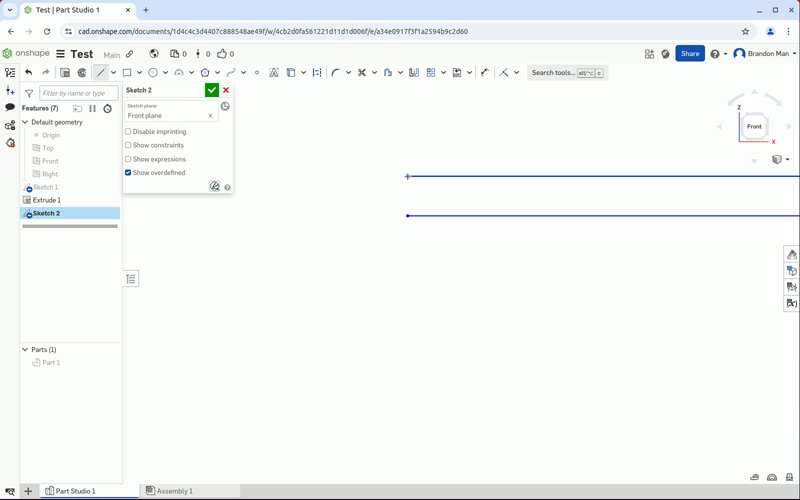
scroll(-6)
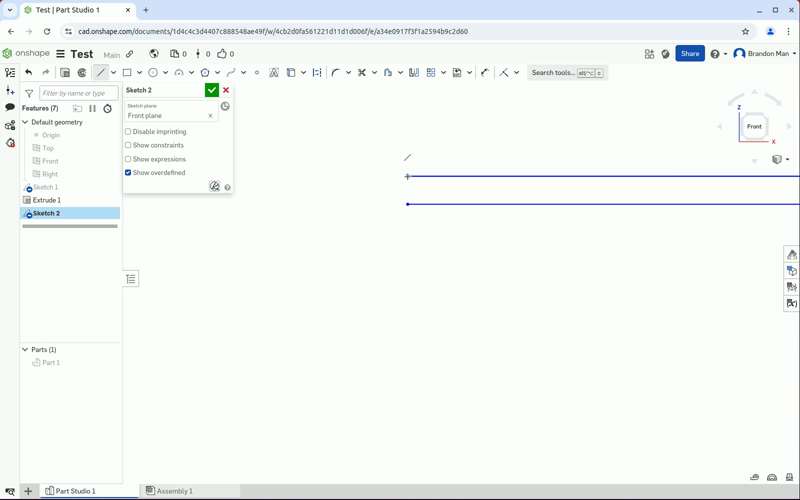
scroll(-6)
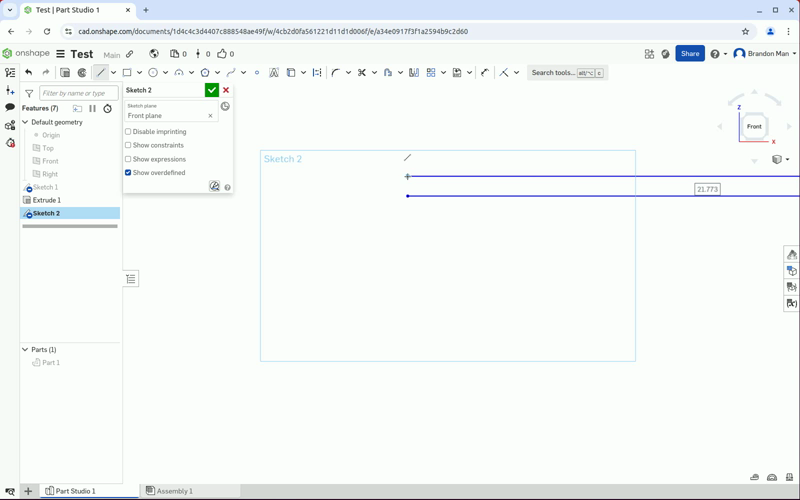
scroll(-6)
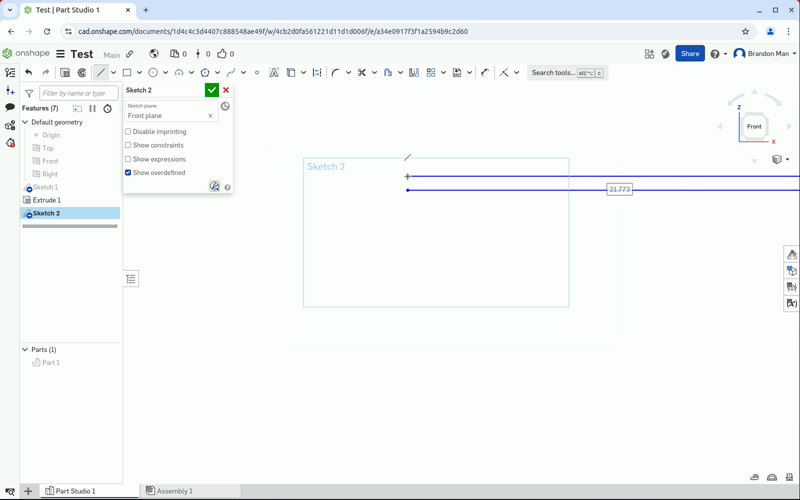
scroll(-6)
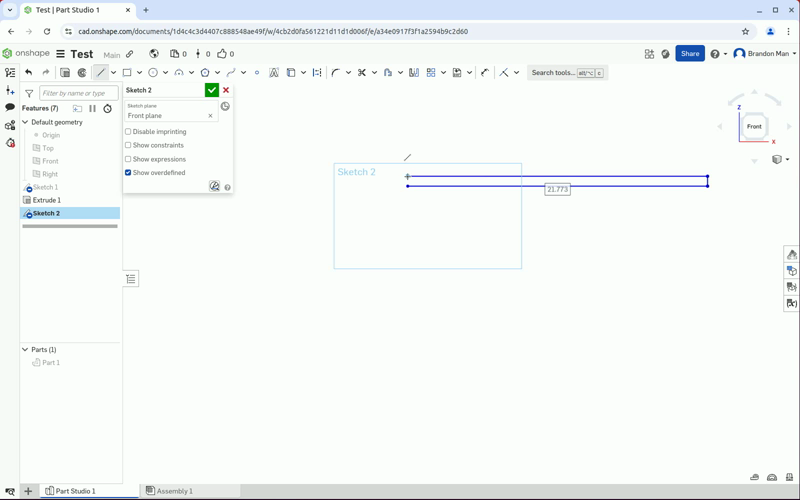
scroll(-6)
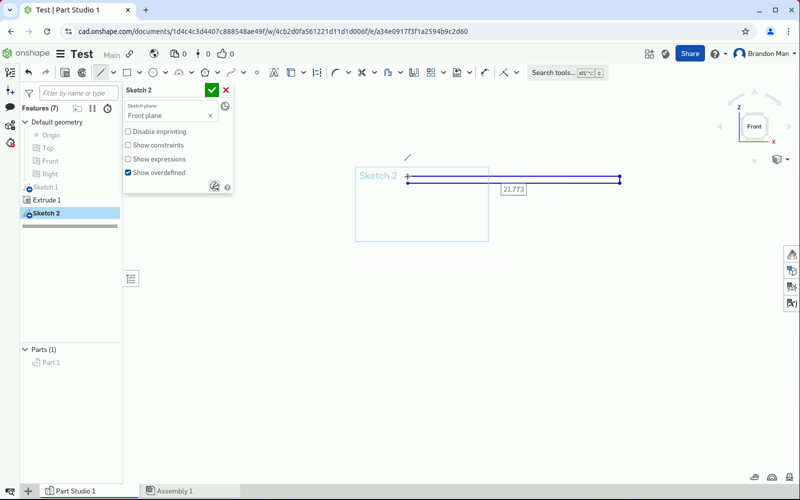
scroll(-6)
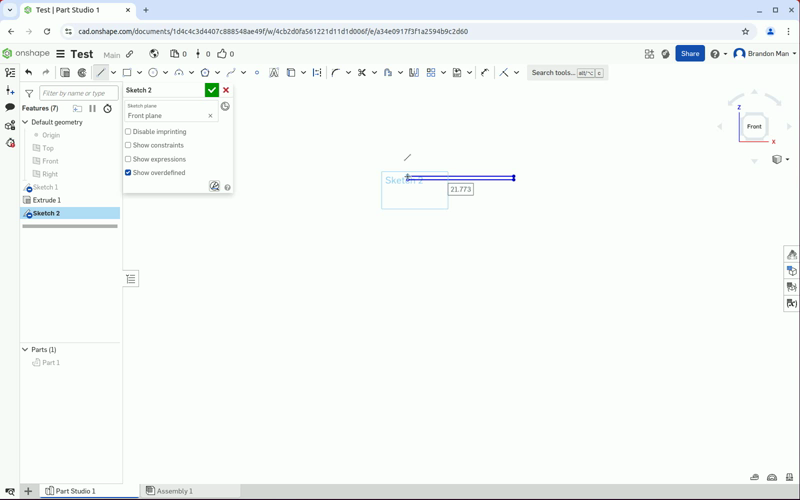
key_up(shift)
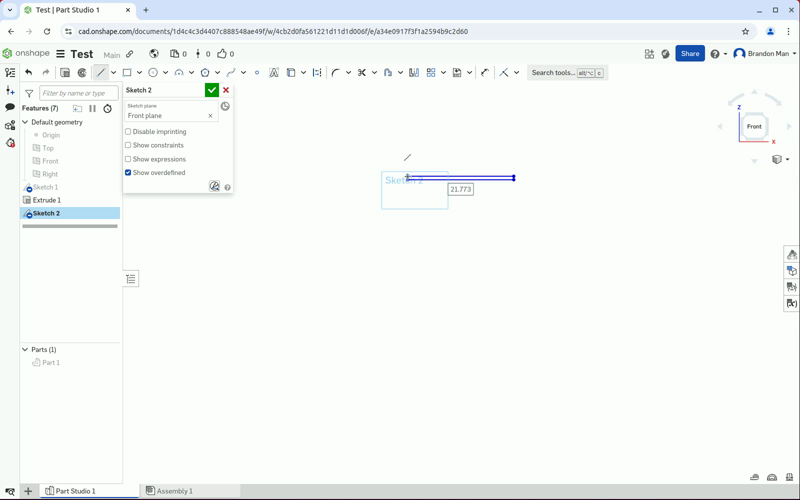
mouse_move(437, 176)
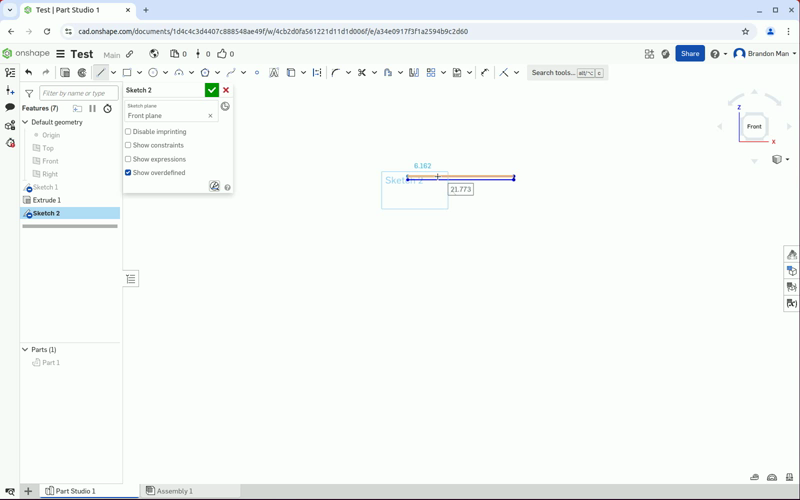
key_down(shift)
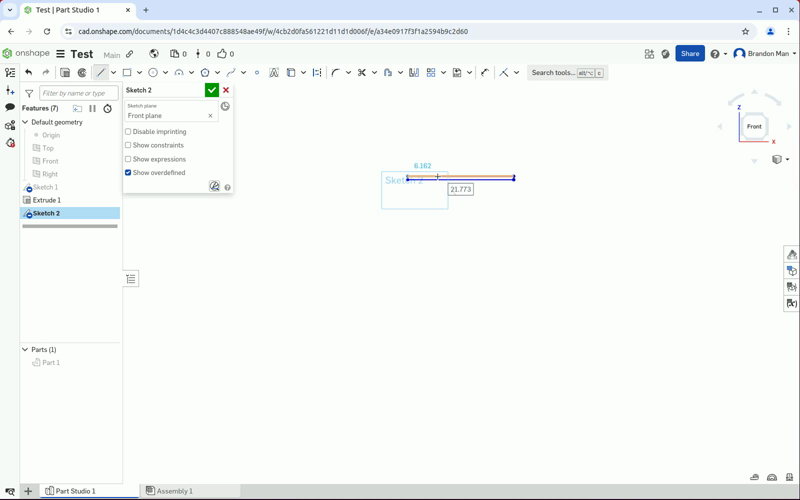
mouse_move(407, 179)
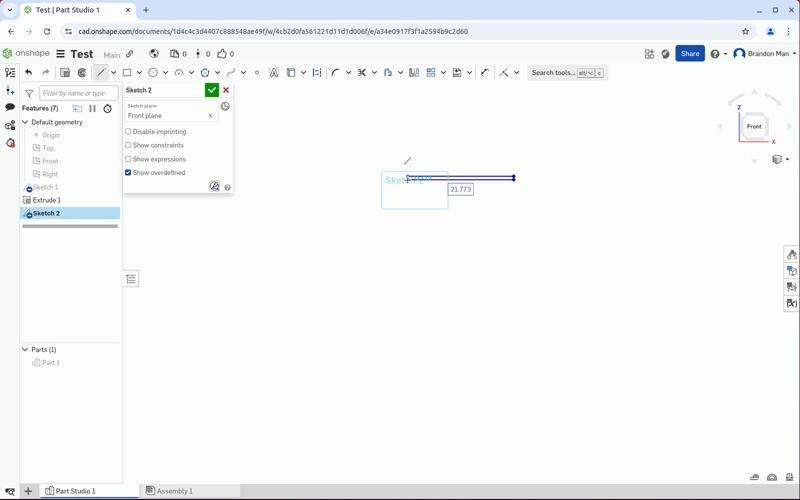
scroll(6)
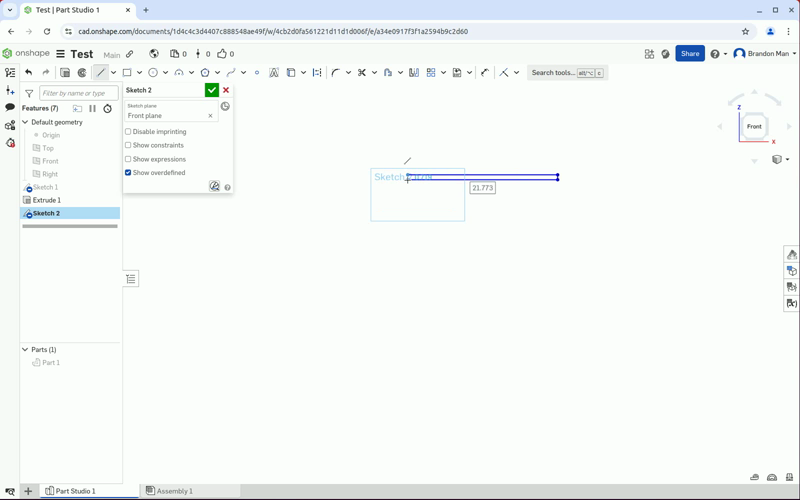
scroll(6)
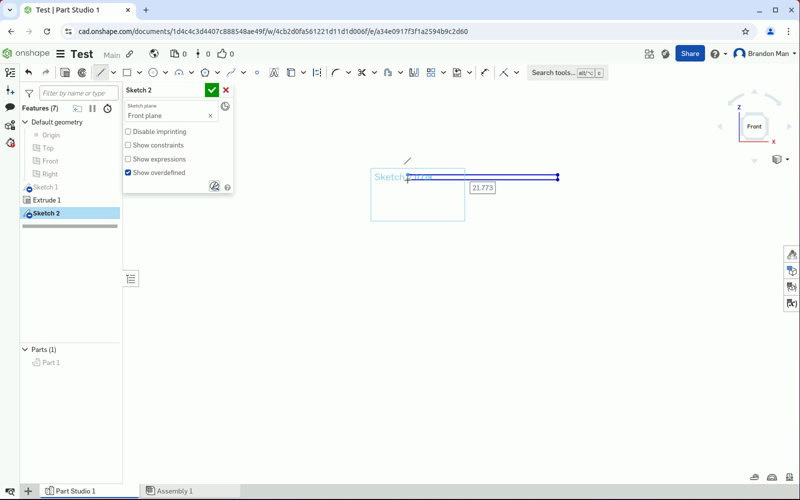
scroll(6)
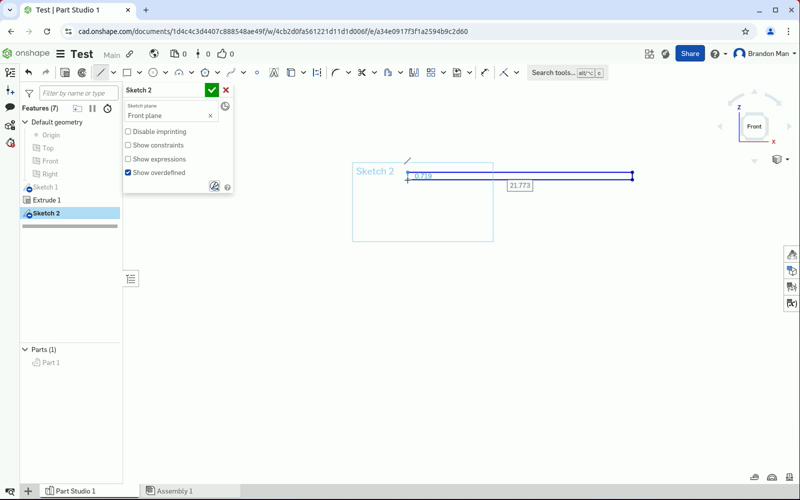
scroll(6)
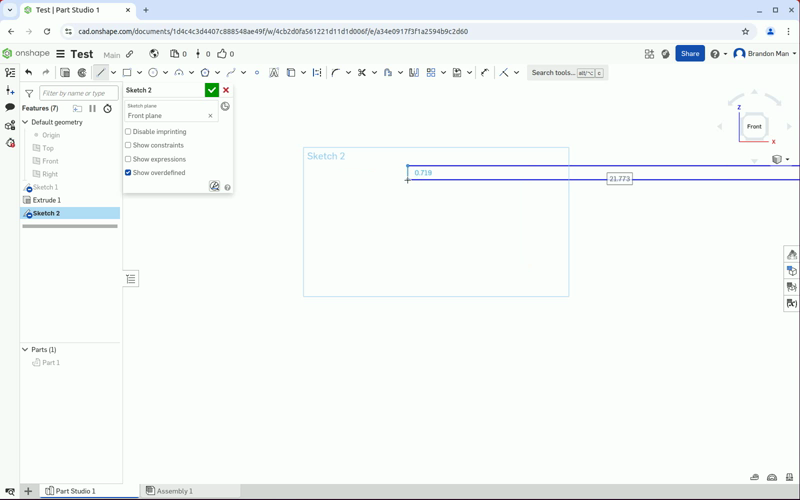
scroll(6)
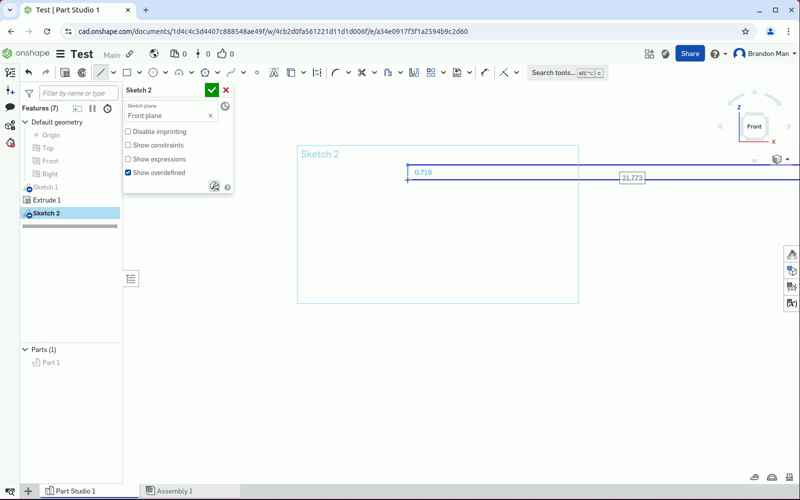
scroll(6)
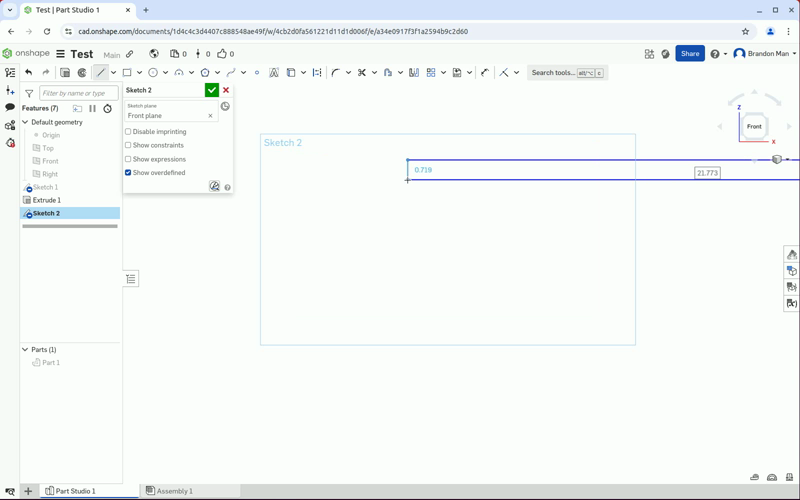
scroll(6)
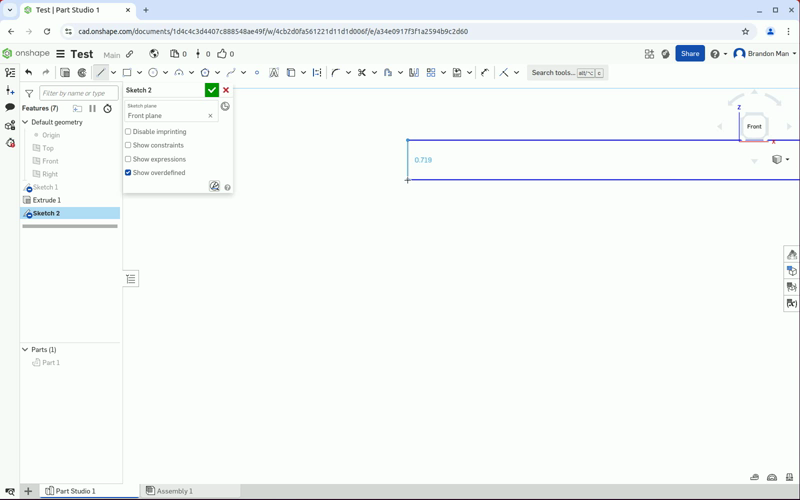
key_up(shift)
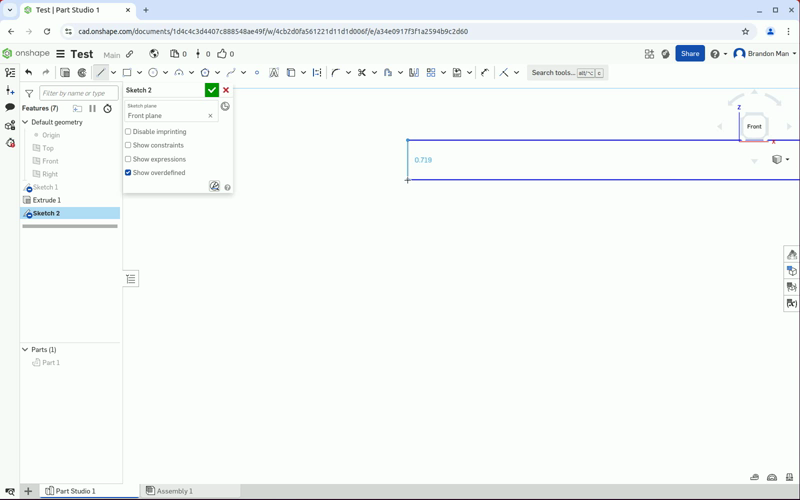
click(407, 179)
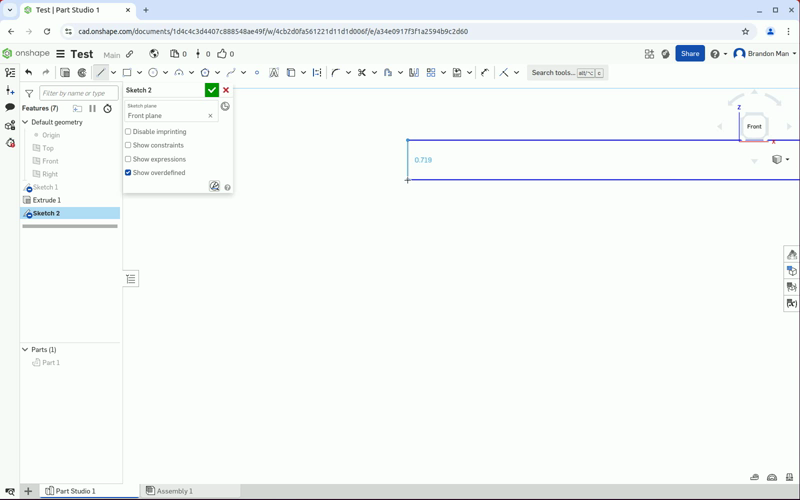
scroll(-6)
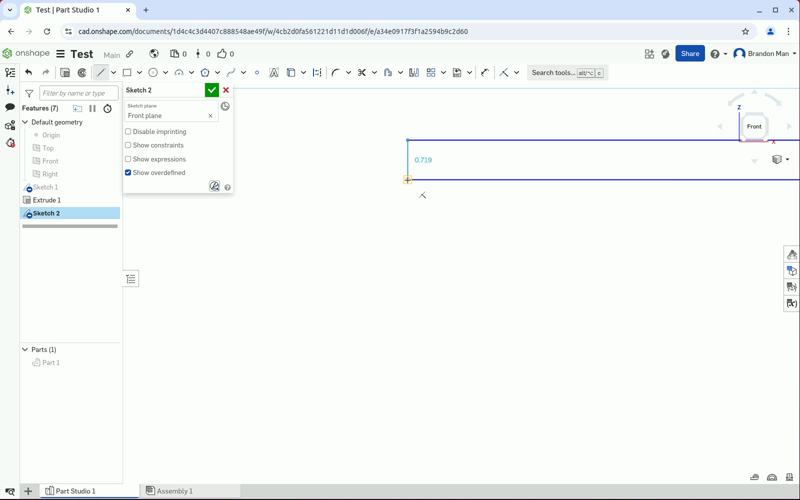
scroll(-6)
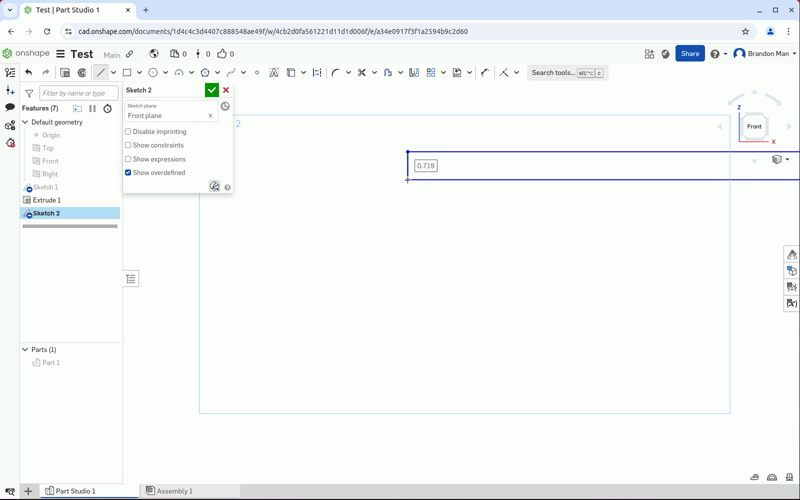
scroll(-6)
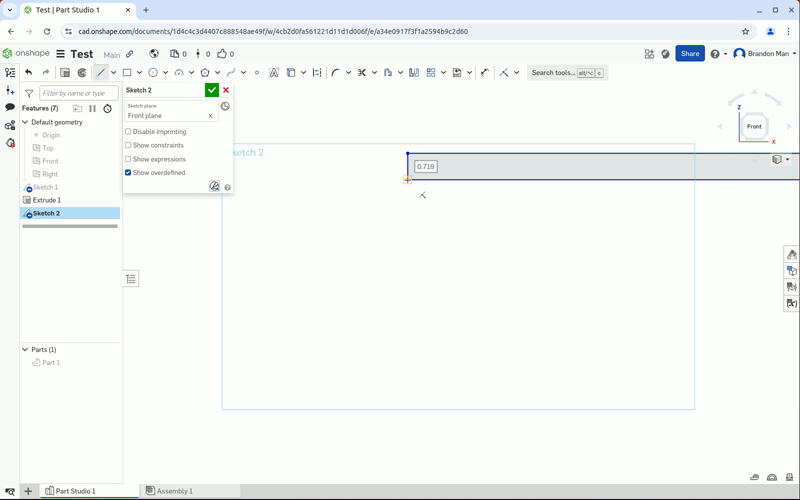
scroll(-6)
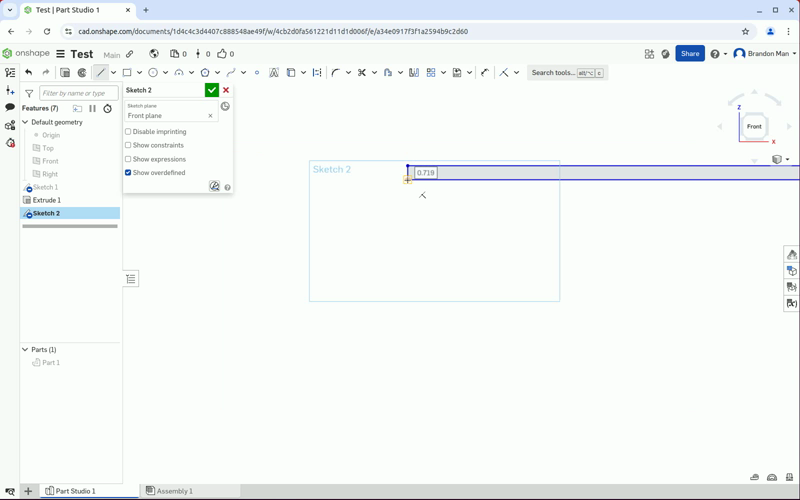
scroll(-6)
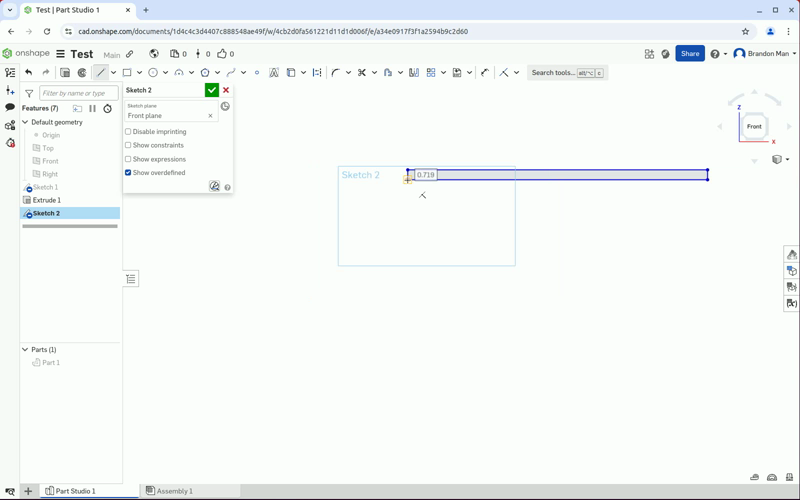
scroll(-6)
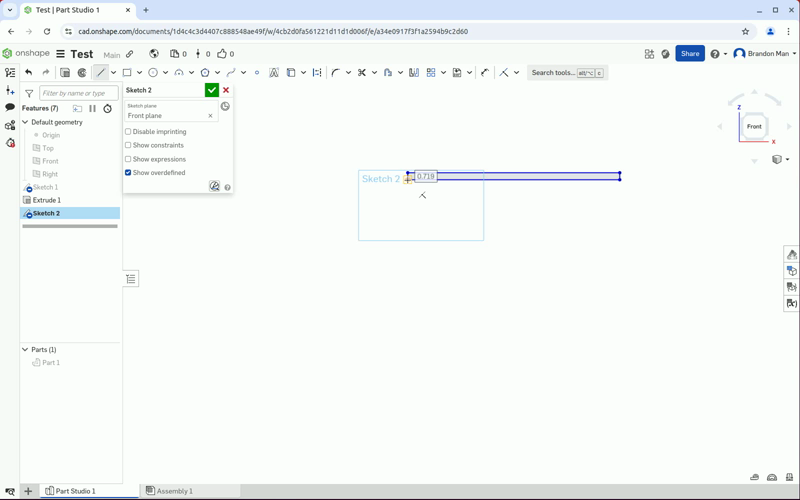
scroll(-6)
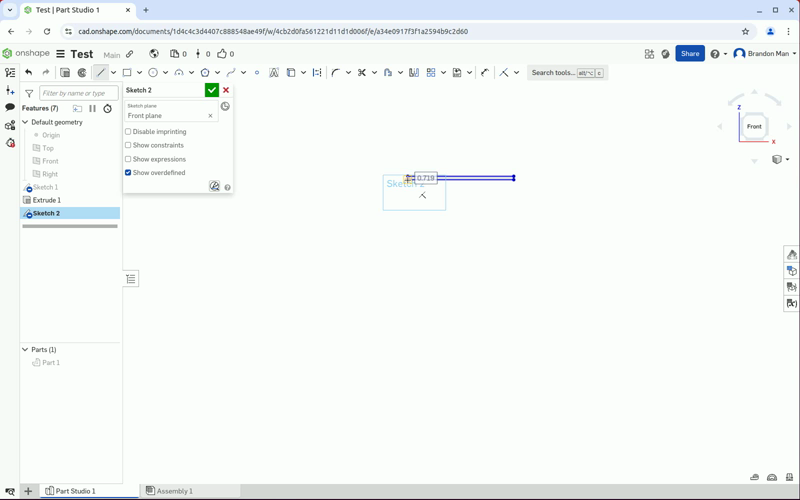
key(esc)
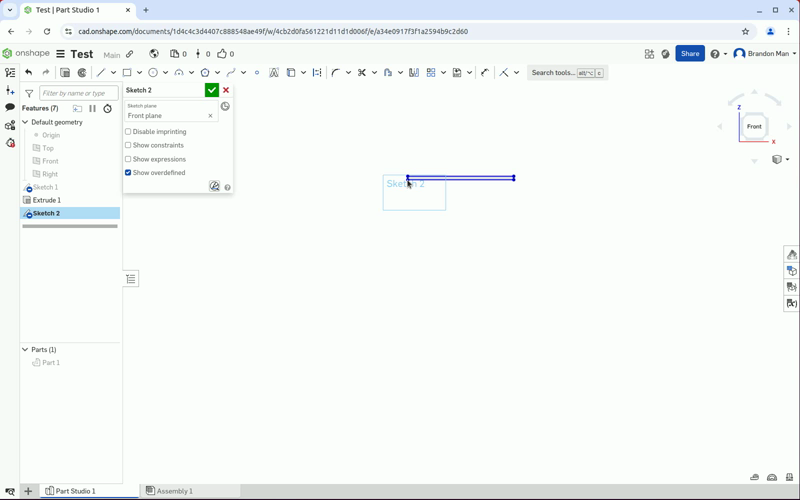
mouse_move(451, 177)
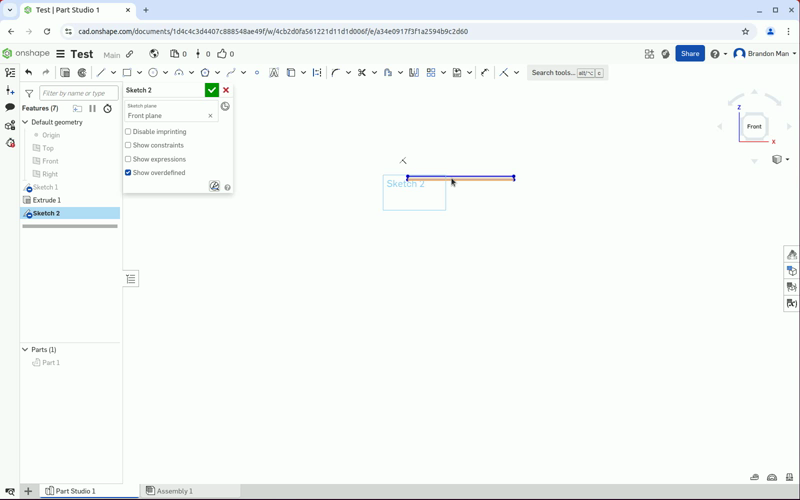
scroll(6)
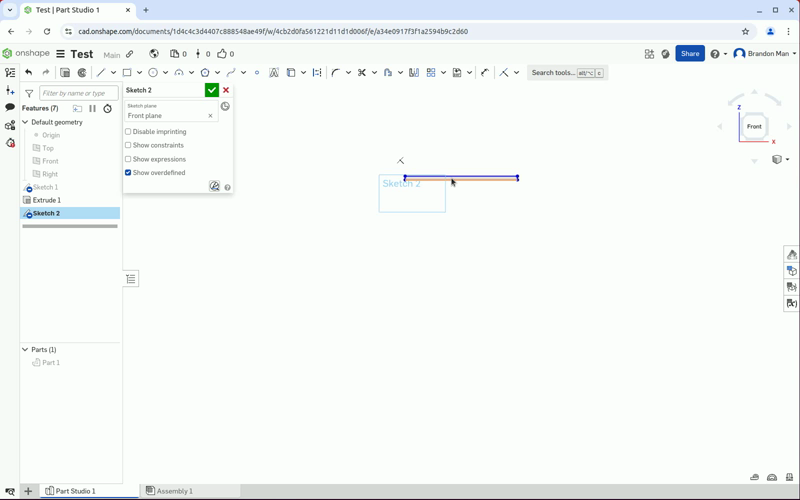
scroll(6)
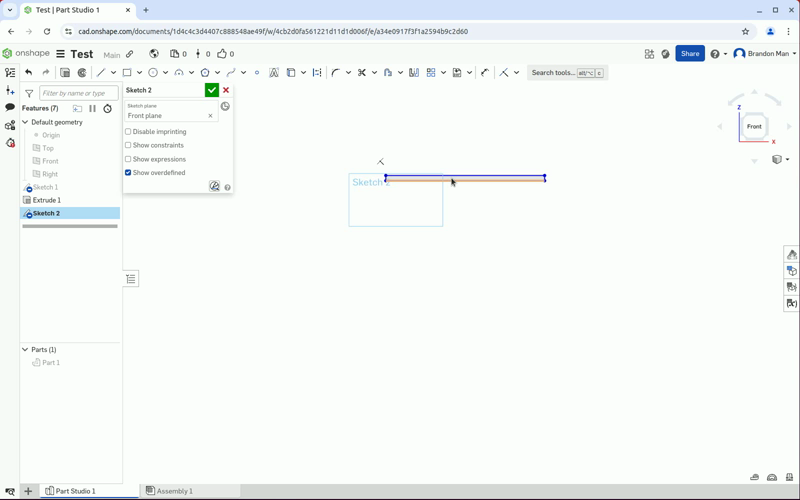
scroll(6)
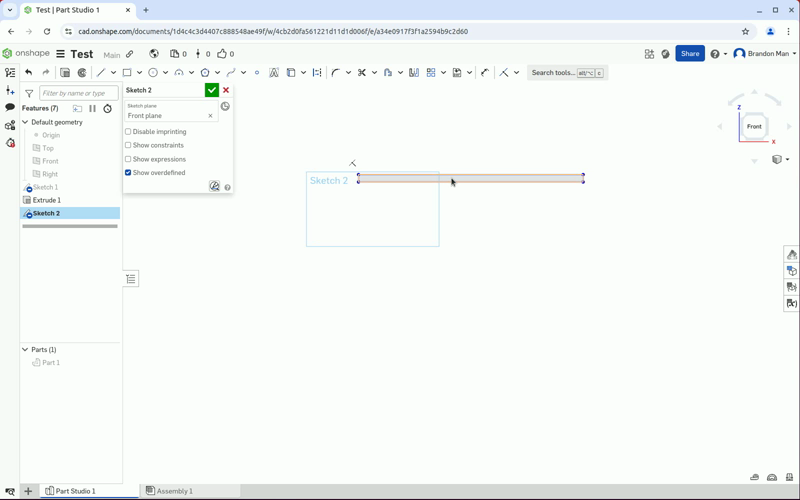
scroll(6)
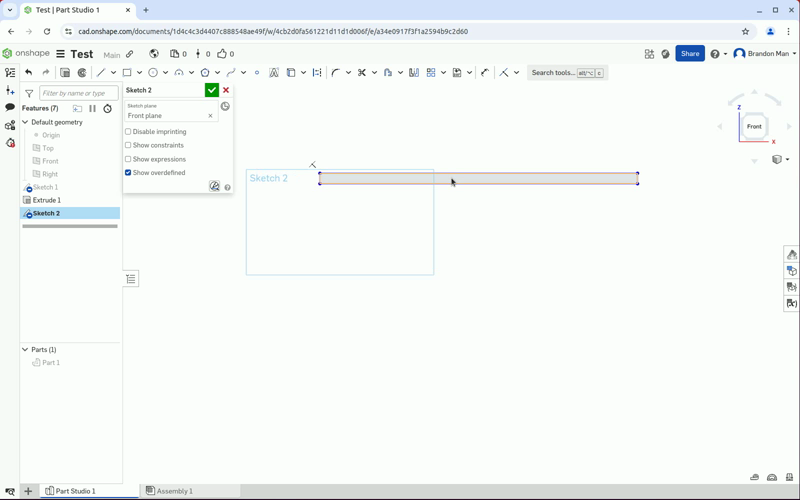
scroll(6)
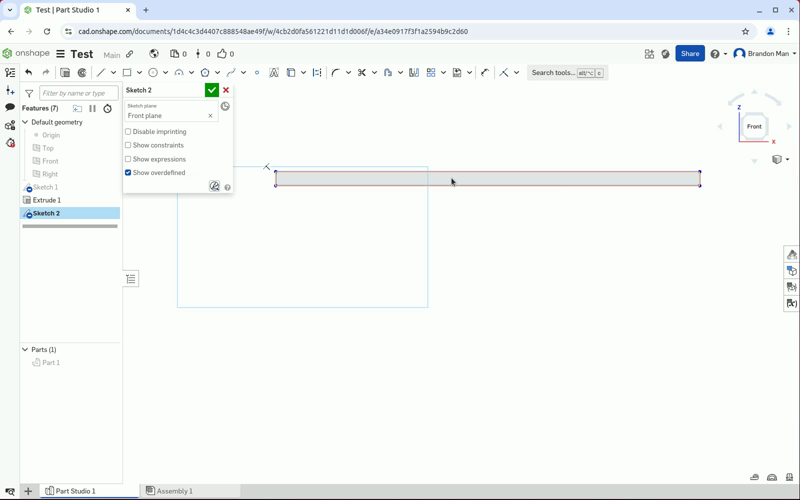
scroll(6)
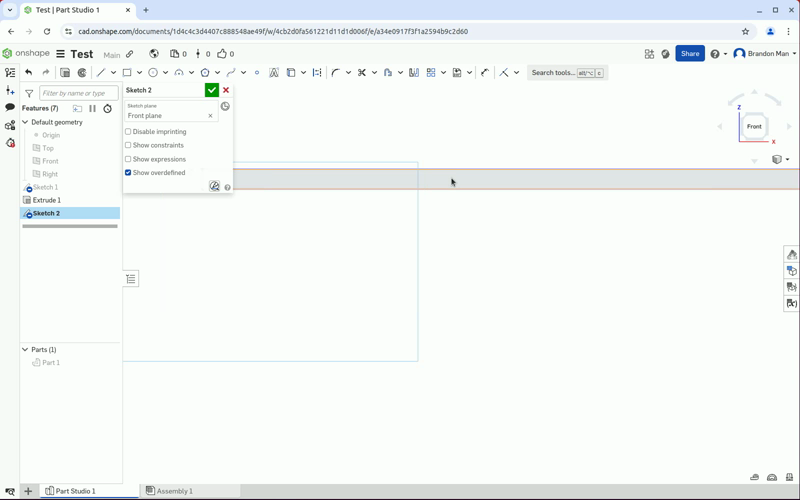
scroll(6)
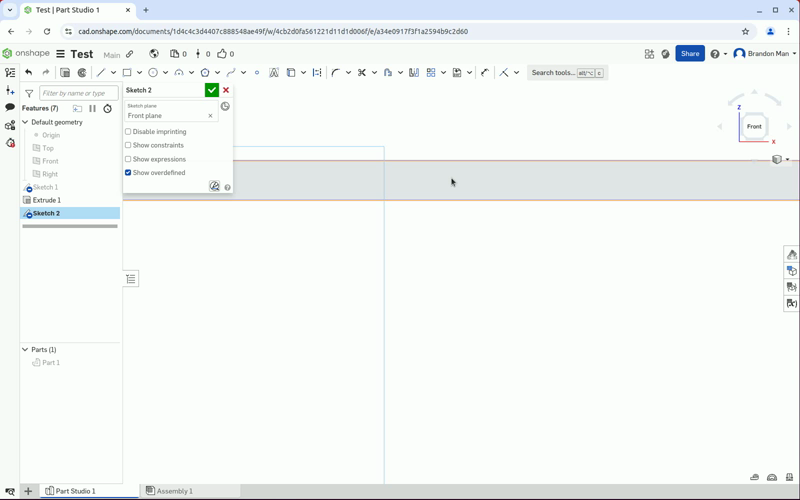
click(451, 177)
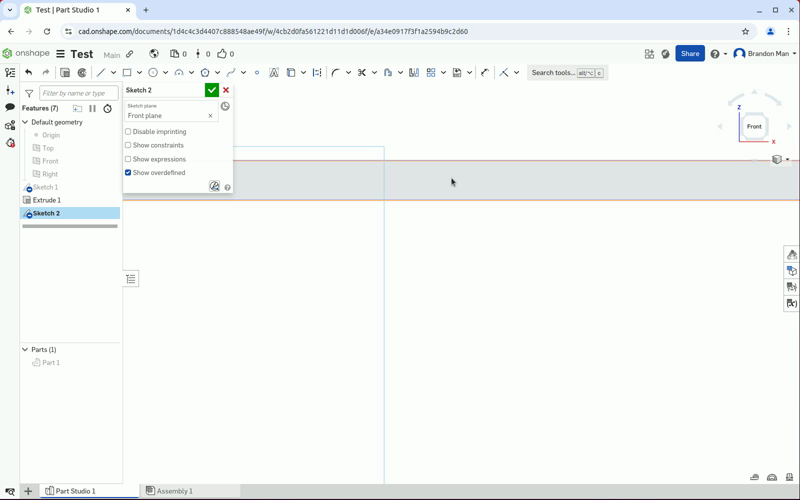
scroll(-6)
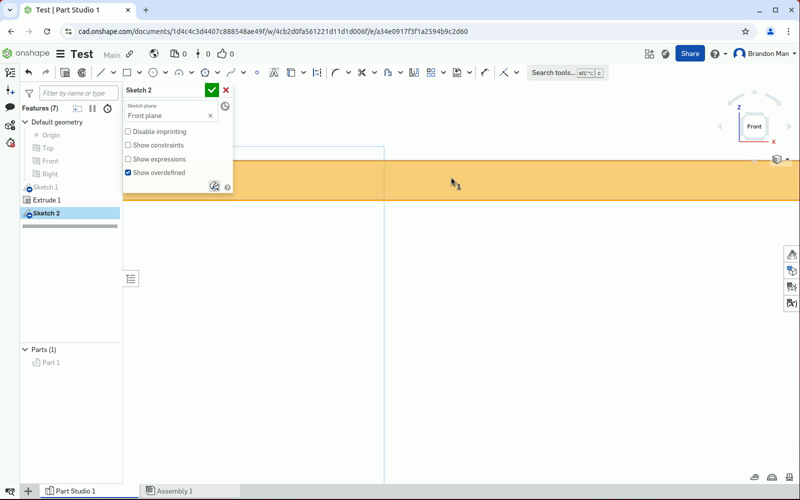
scroll(-6)
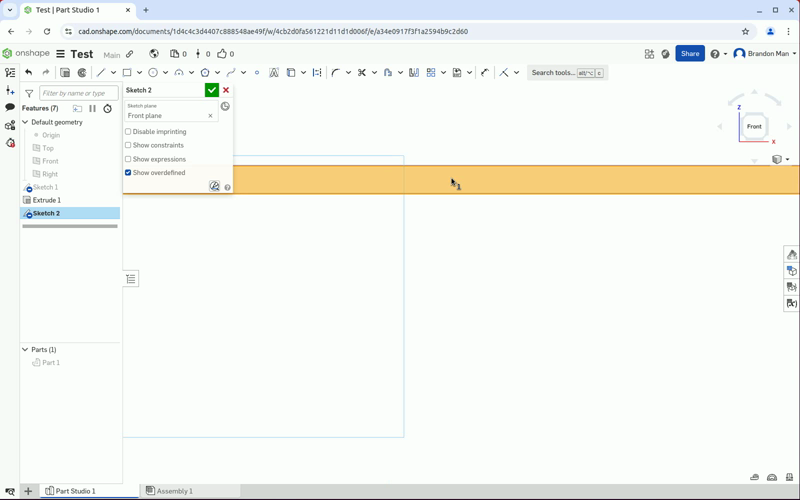
scroll(-6)
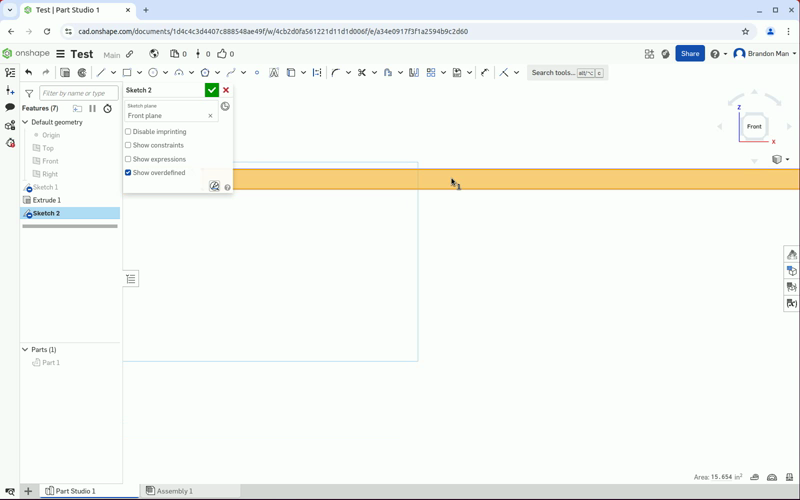
scroll(-6)
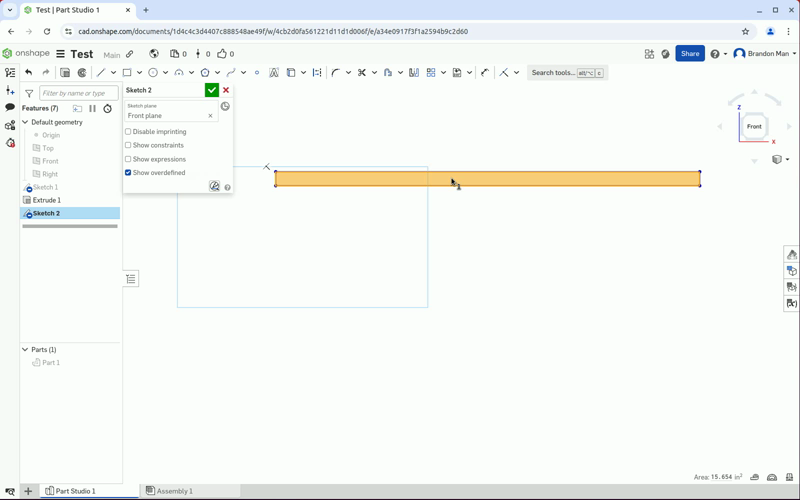
scroll(-6)
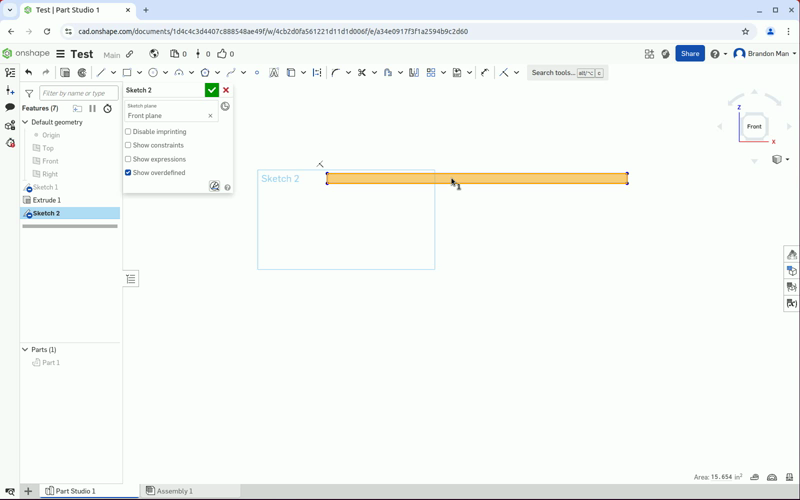
scroll(-6)
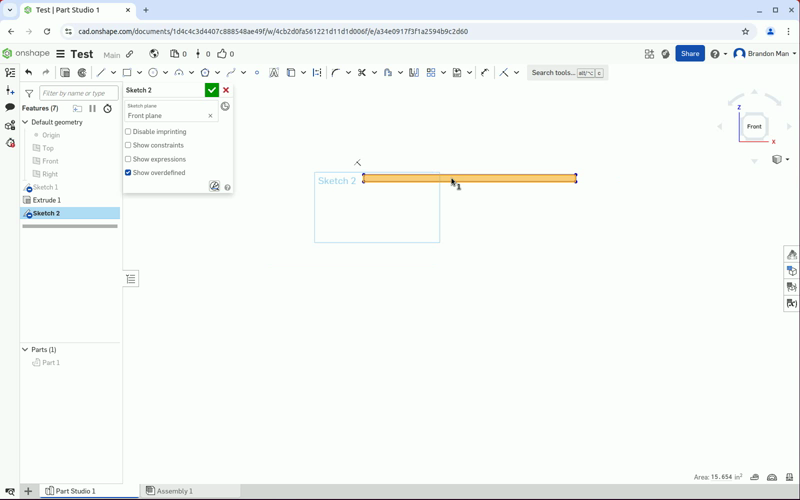
scroll(-6)
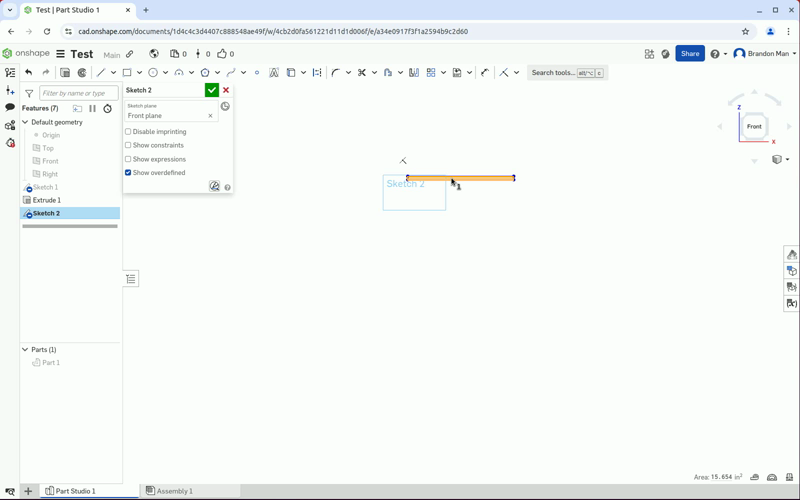
mouse_move(73, 352)
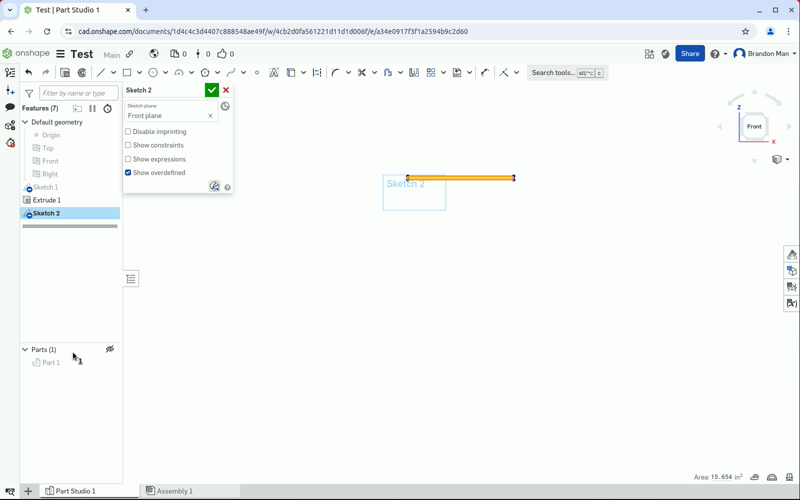
key(shift+y)
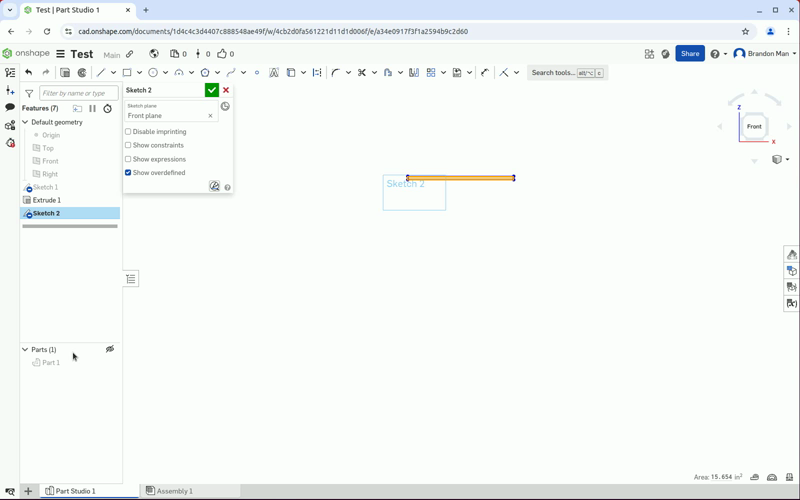
key(shift+e)
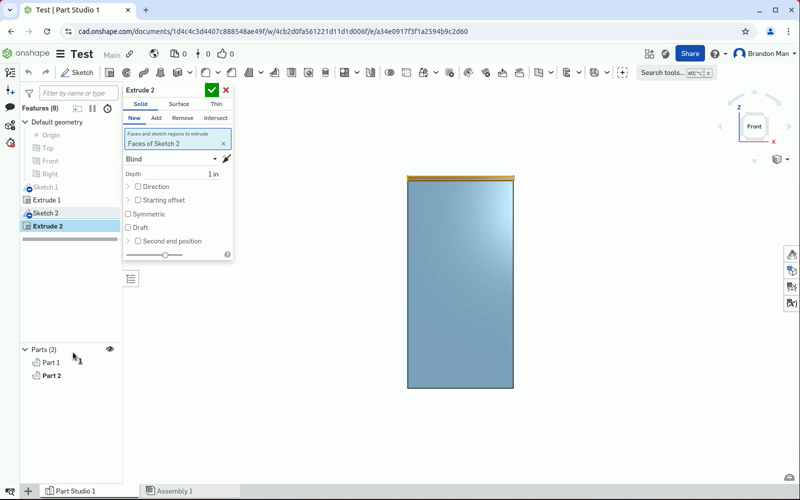
mouse_move(143, 106)
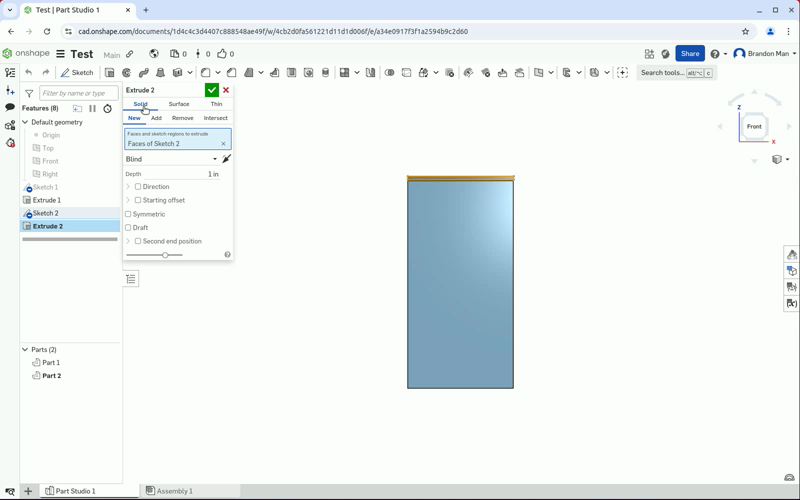
click(143, 106)
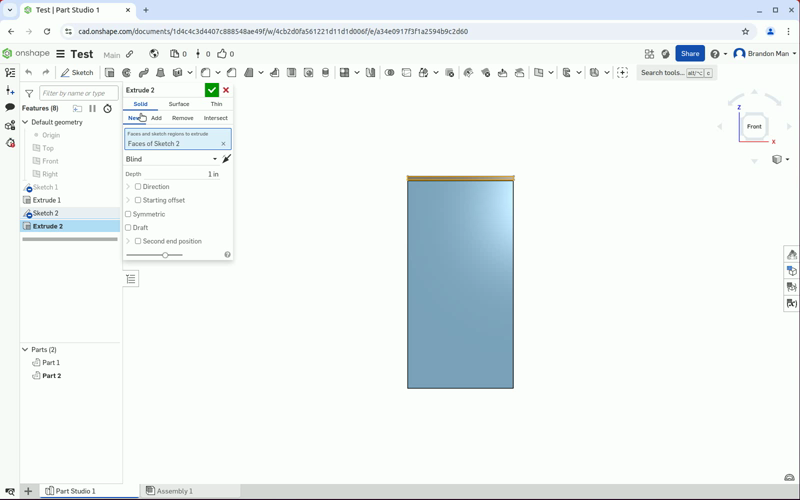
mouse_move(137, 120)
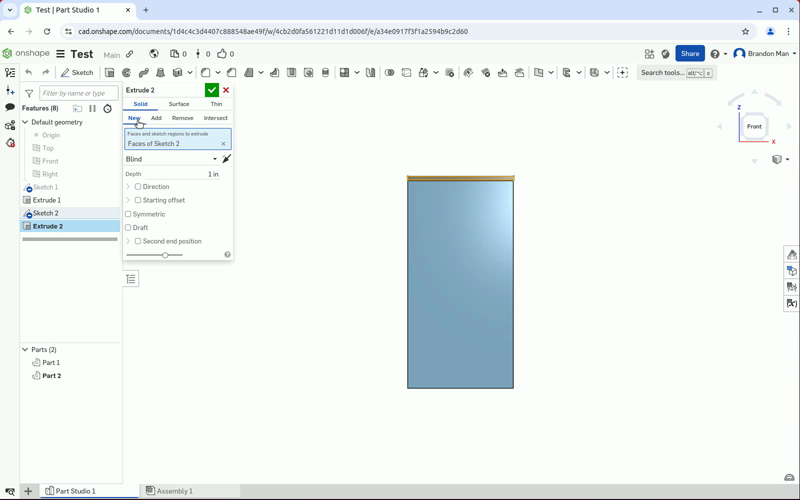
click(137, 120)
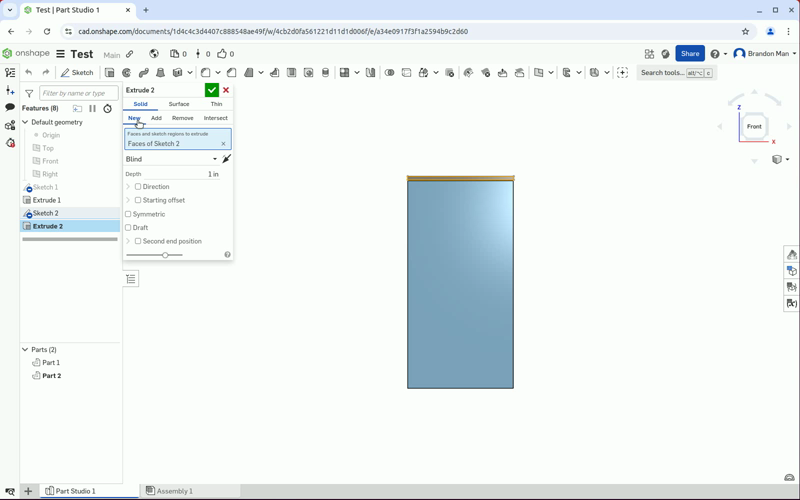
key(tab, 4)
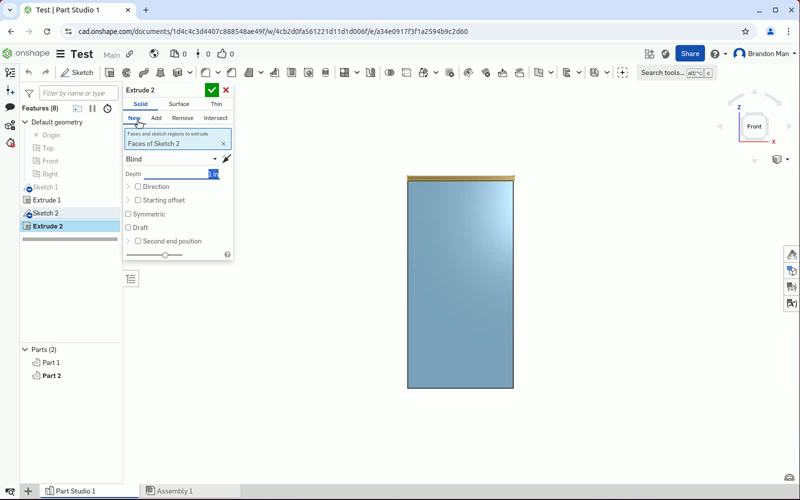
text(0.241)
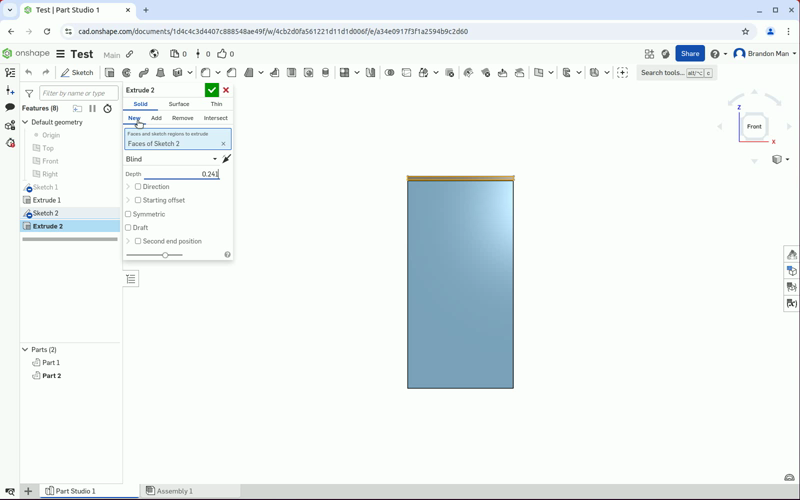
key(enter)
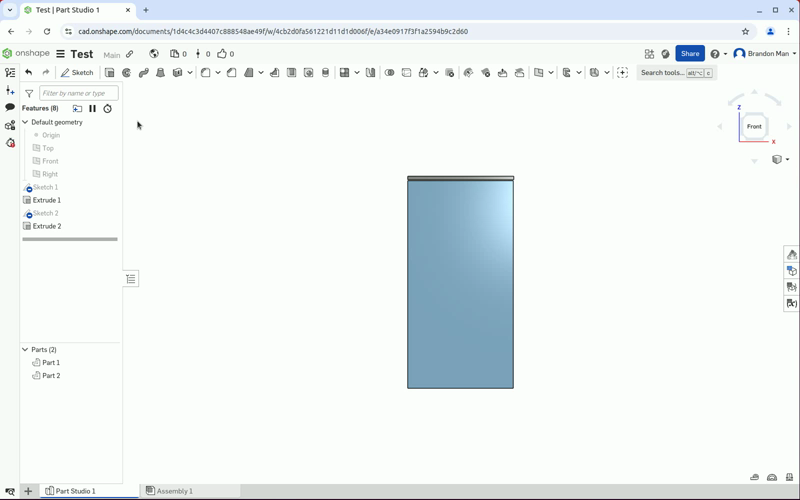
key(shift+h)
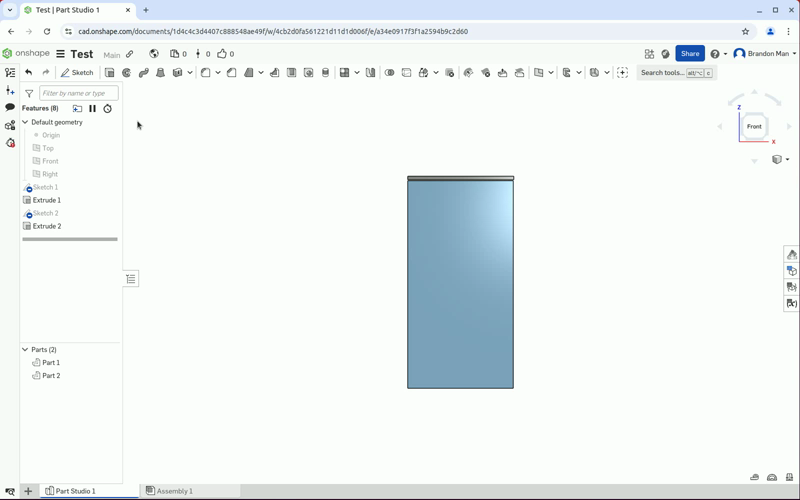
key(shift+h)
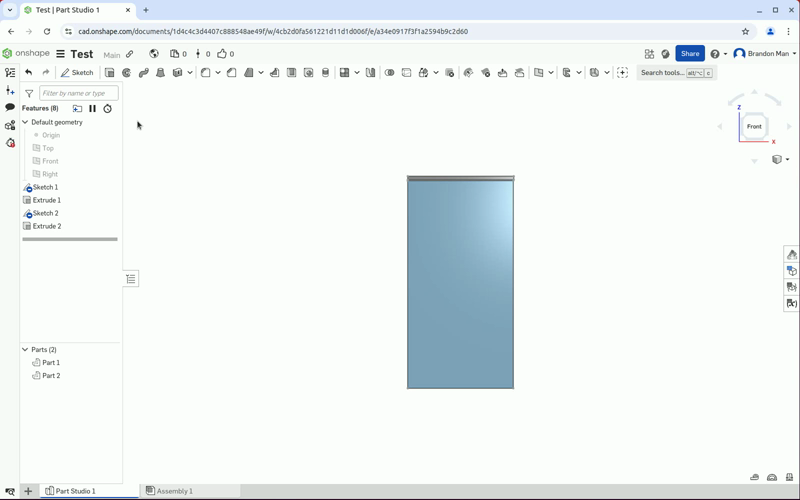
key(shift+7)
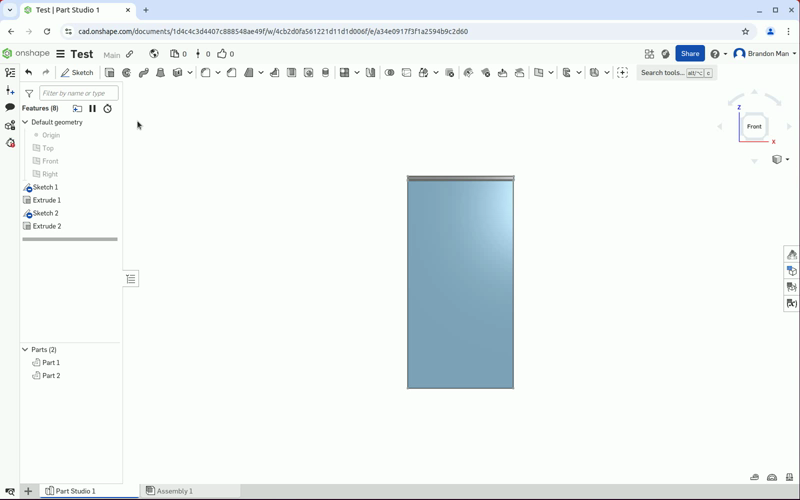
key(left, 2)
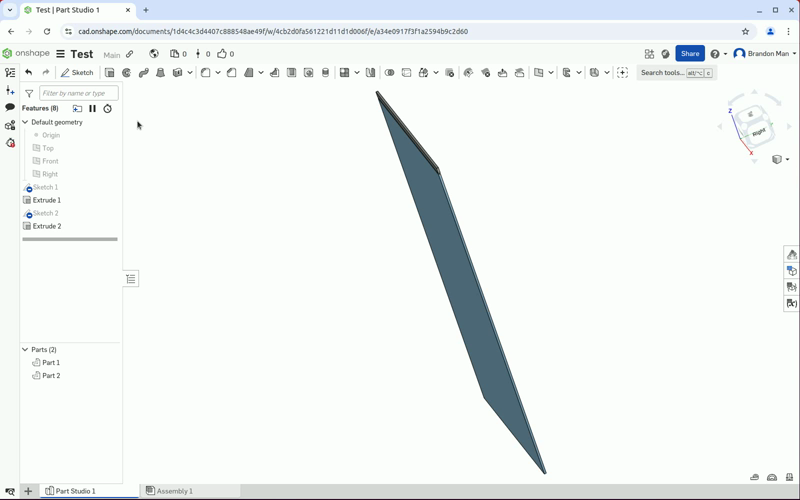
key(down, 2)
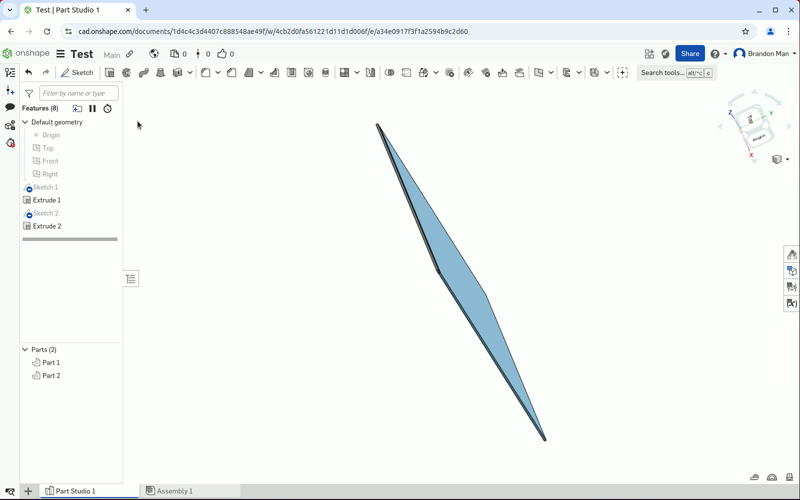
key(up, 2)
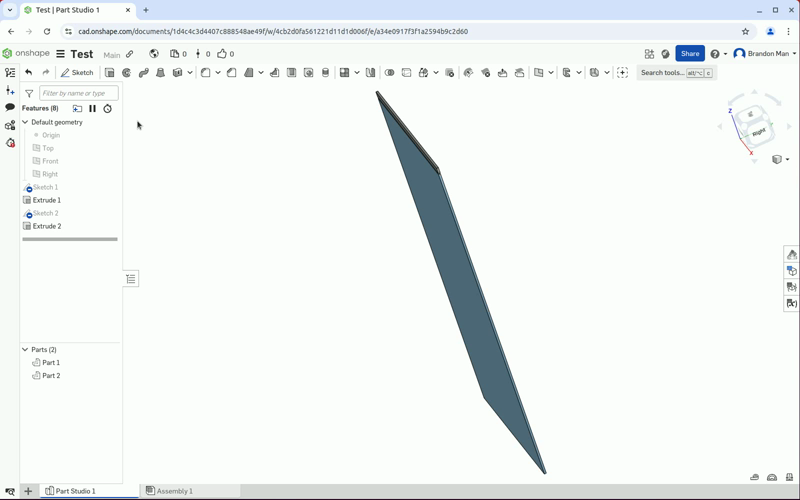
key(right, 2)
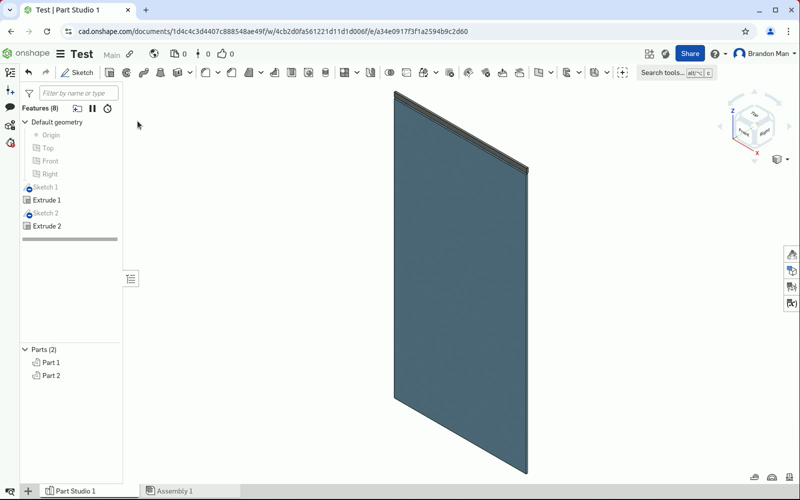
mouse_move(73, 189)
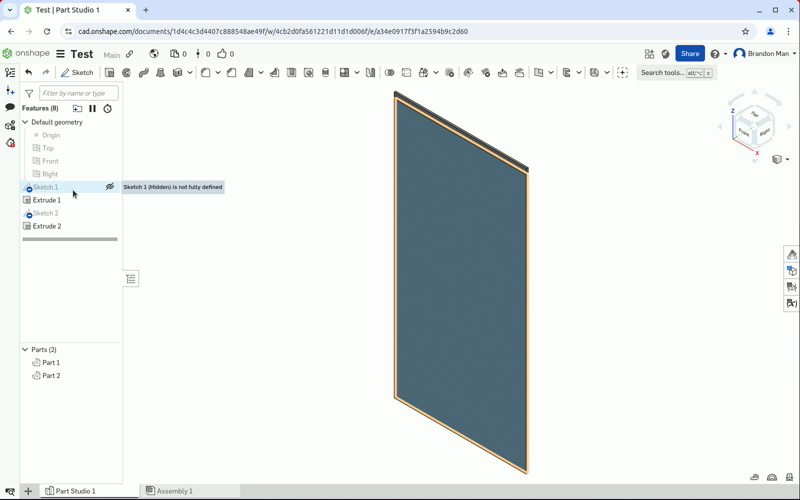
click(73, 189)